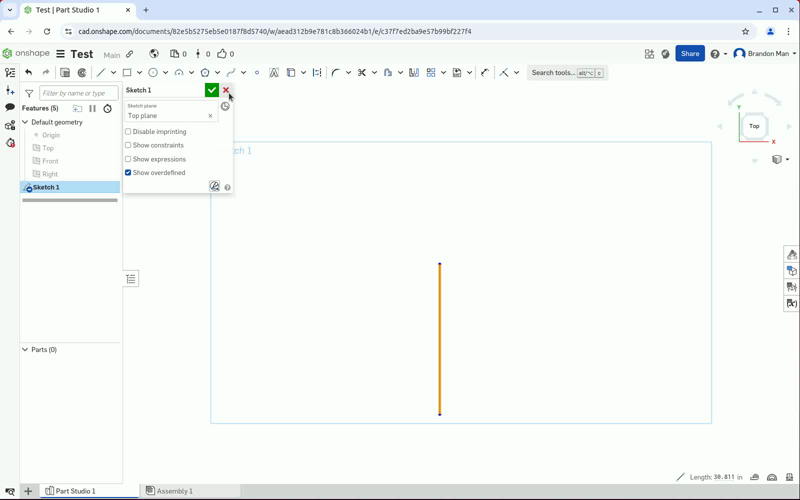
key(shift+h)
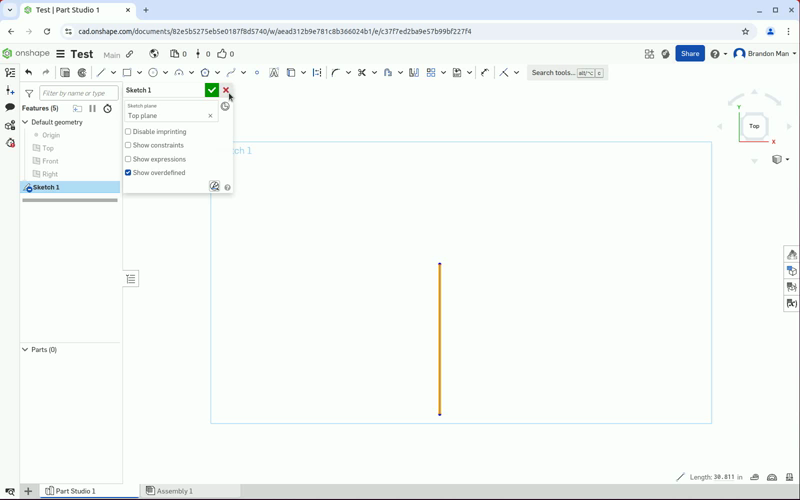
key(shift+s)
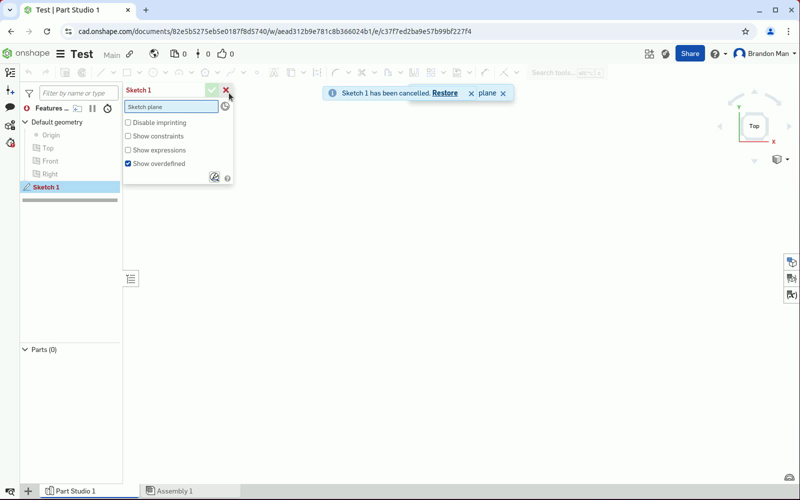
mouse_move(73, 150)
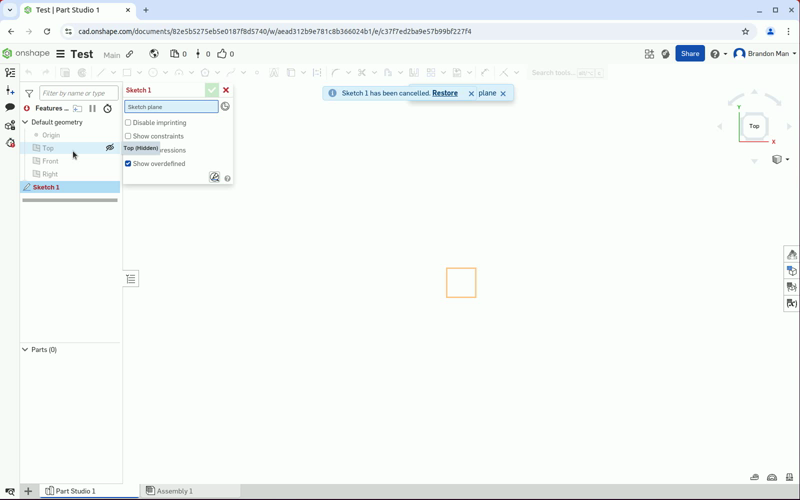
click(73, 150)
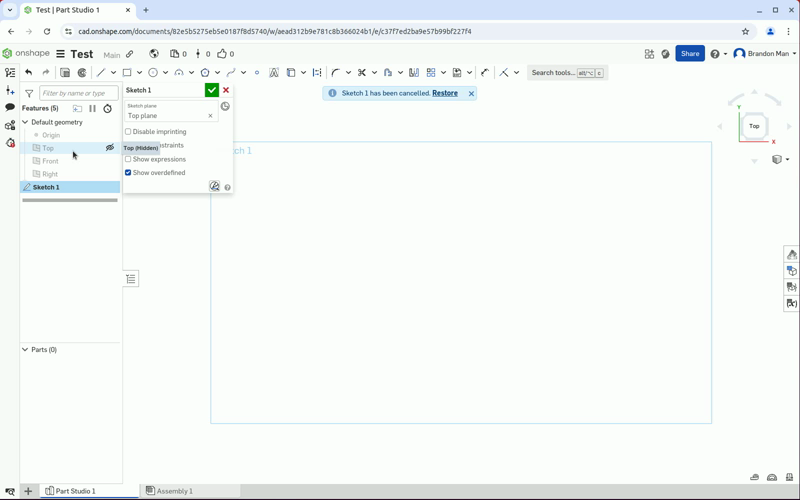
mouse_move(73, 352)
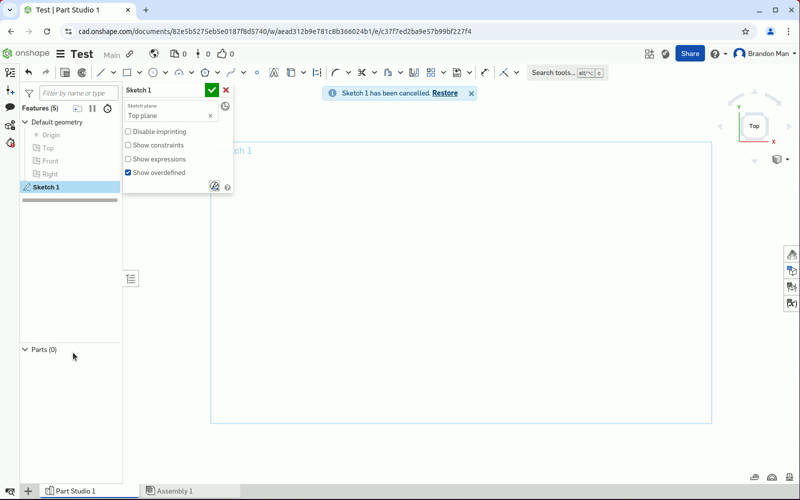
key(y)
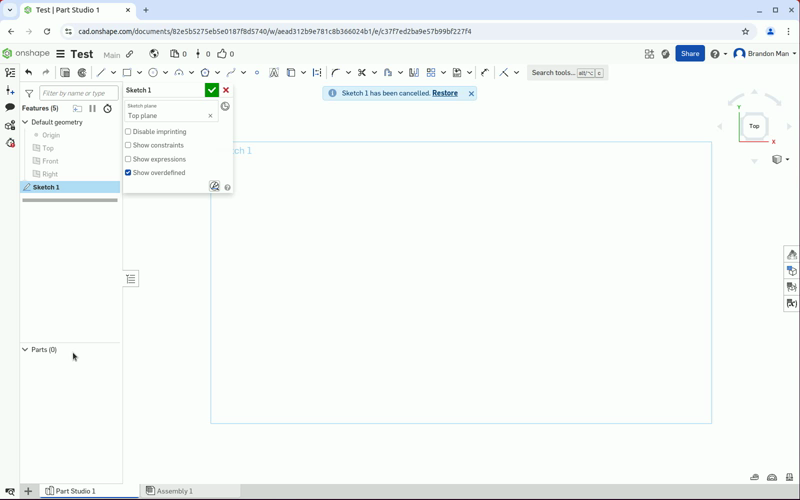
key(l)
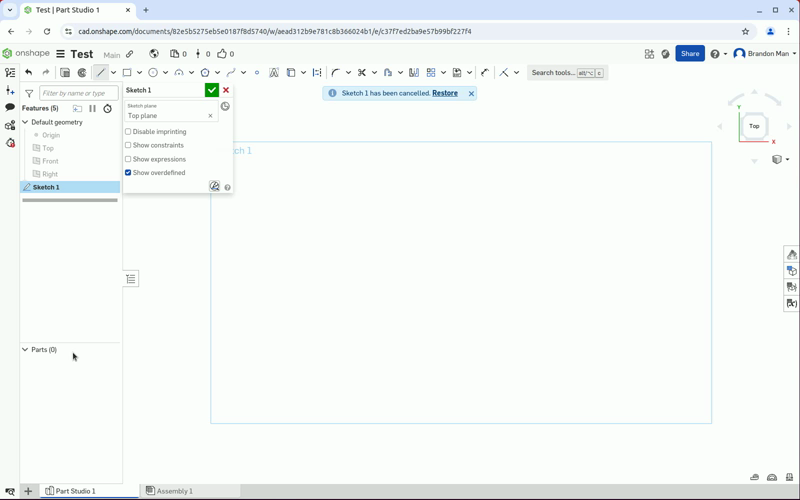
key_down(shift)
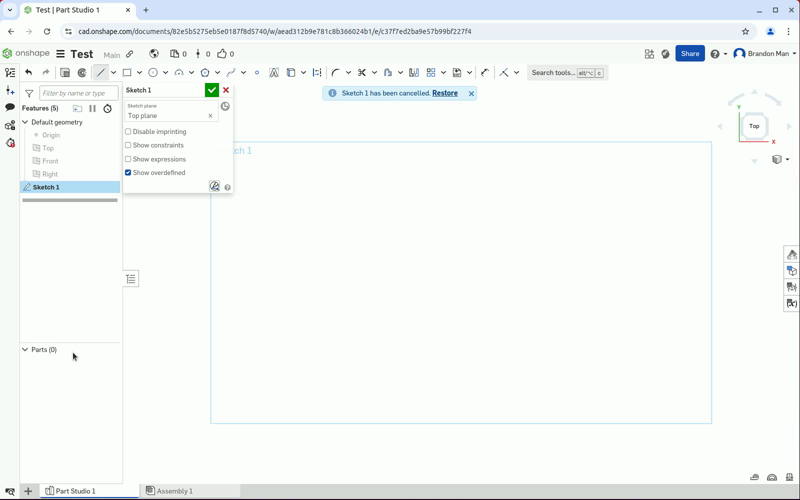
mouse_move(385, 395)
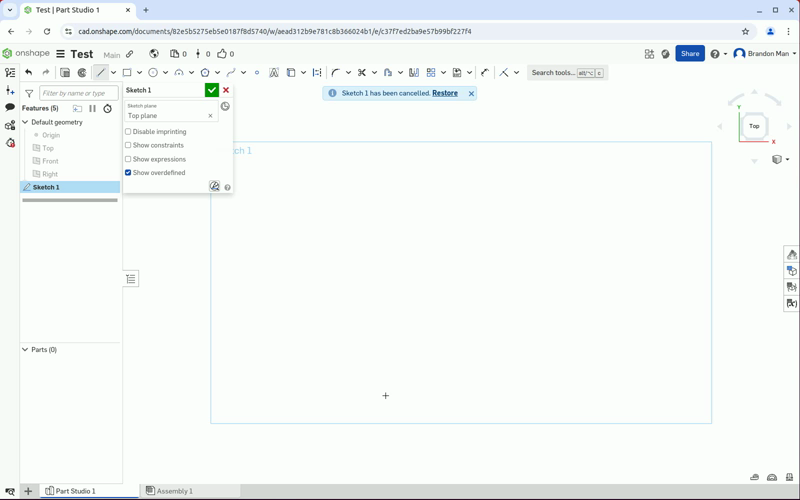
click(385, 395)
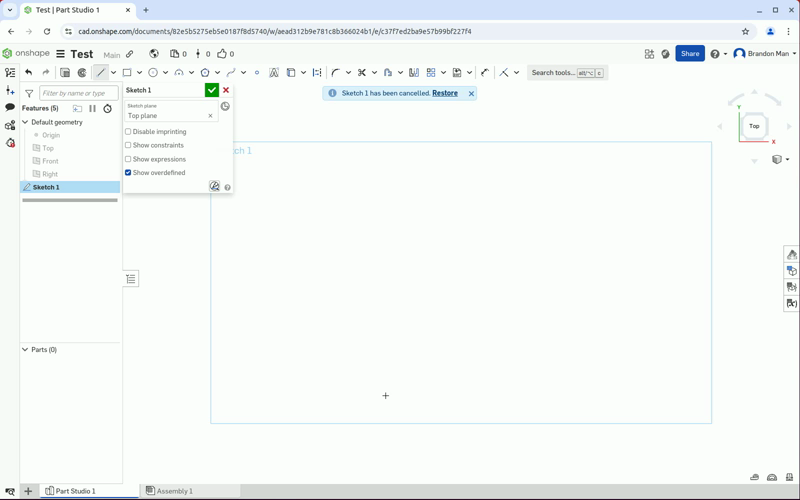
key_up(shift)
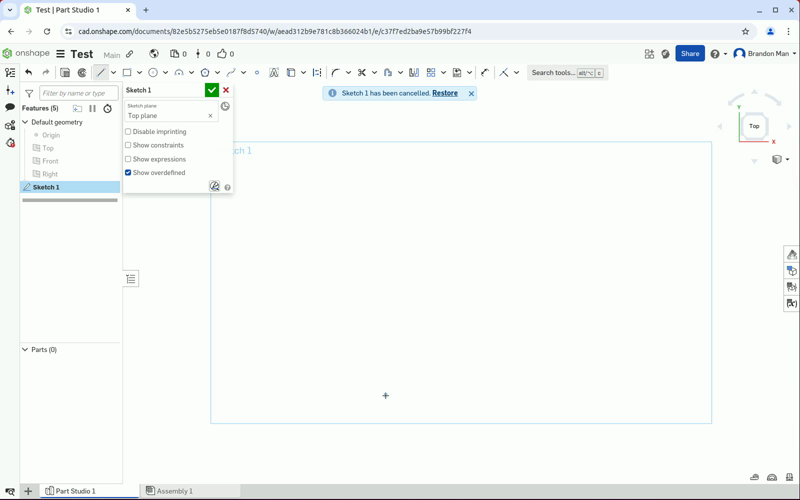
key_down(shift)
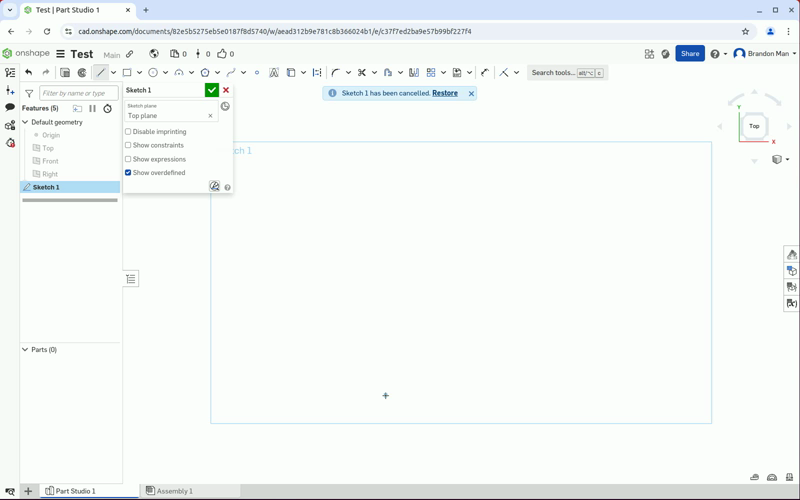
mouse_move(534, 395)
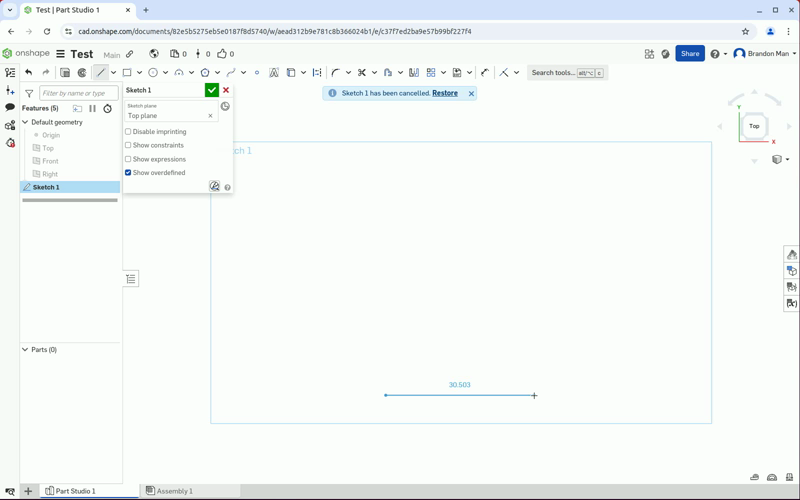
click(534, 395)
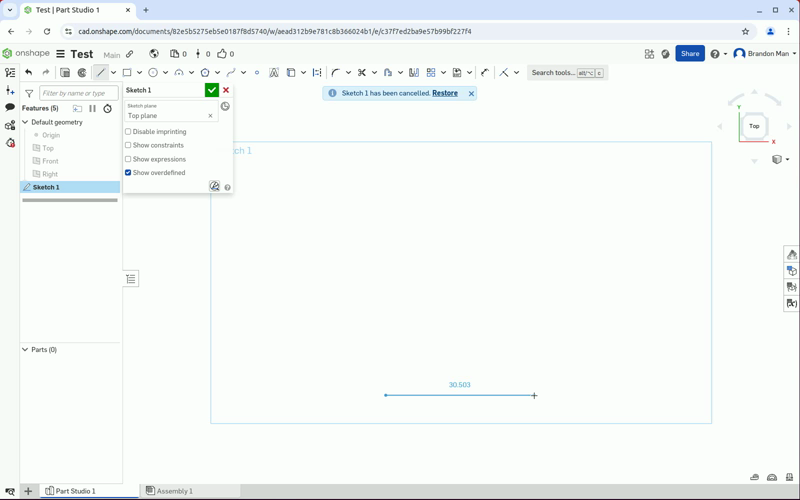
key_up(shift)
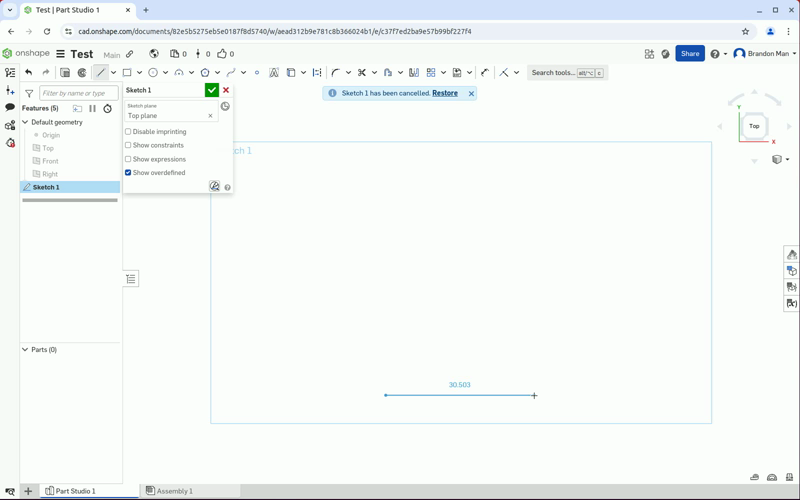
key_down(shift)
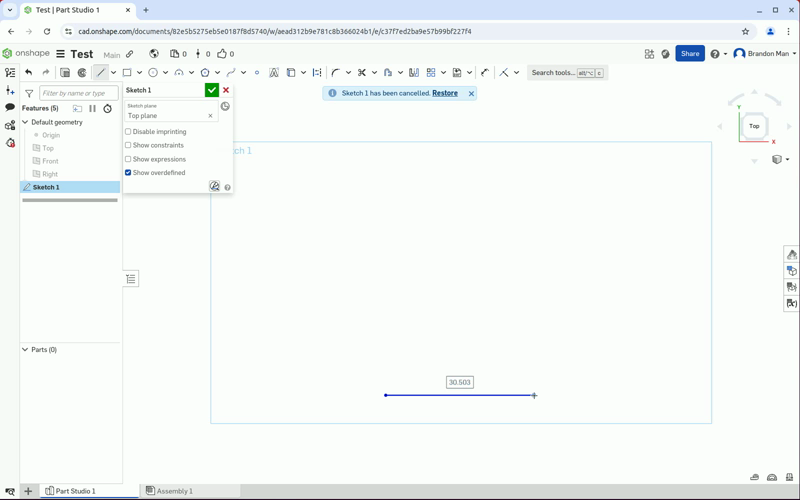
mouse_move(534, 171)
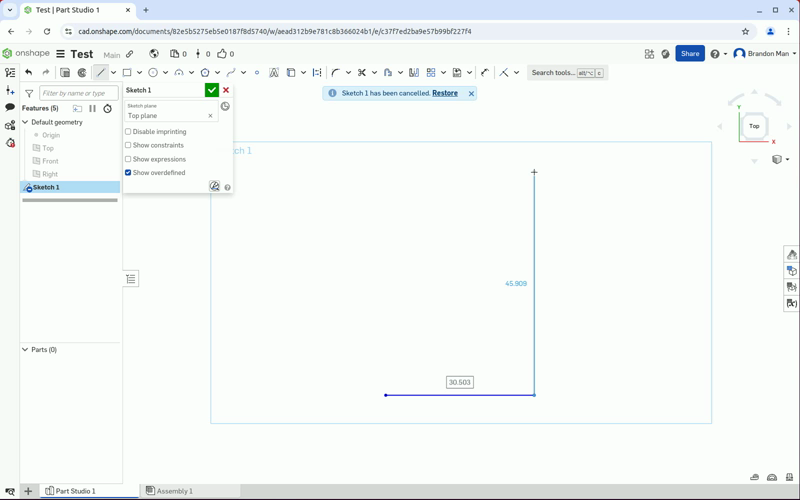
click(534, 171)
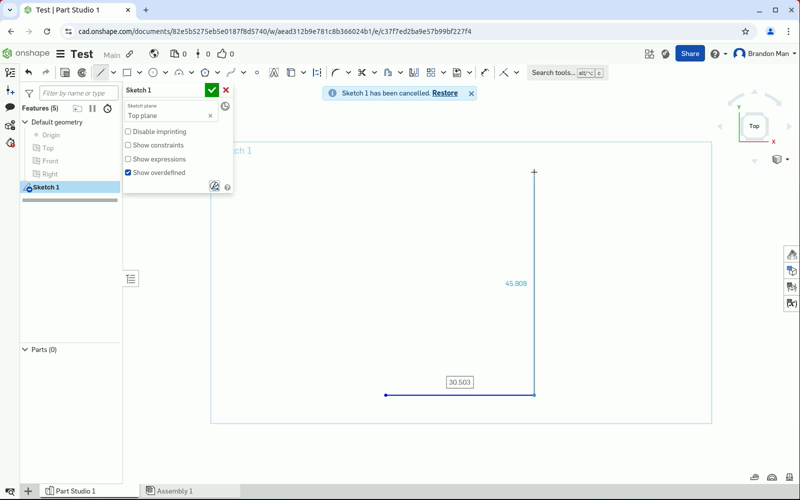
key_up(shift)
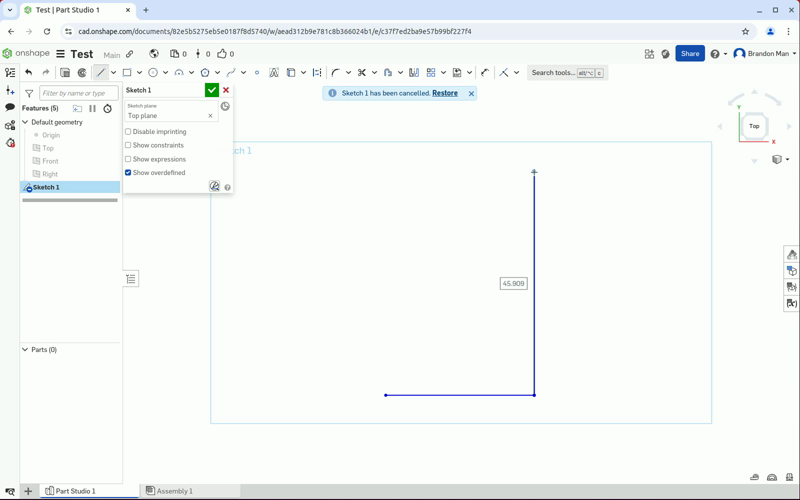
key_down(shift)
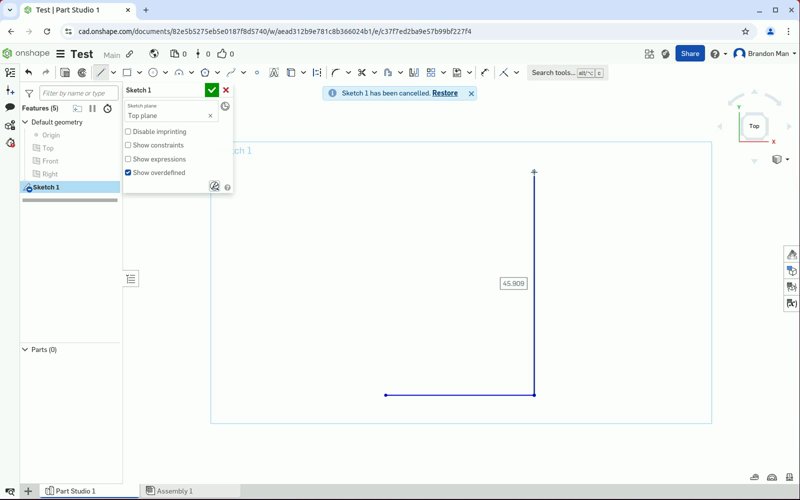
mouse_move(385, 171)
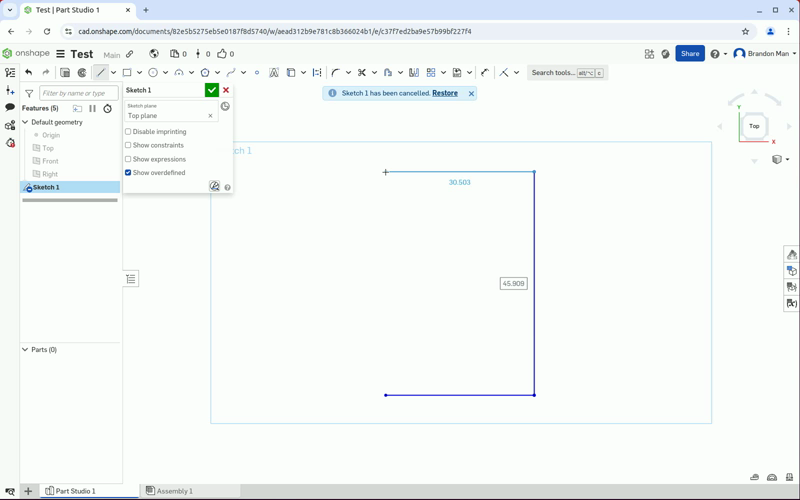
click(385, 171)
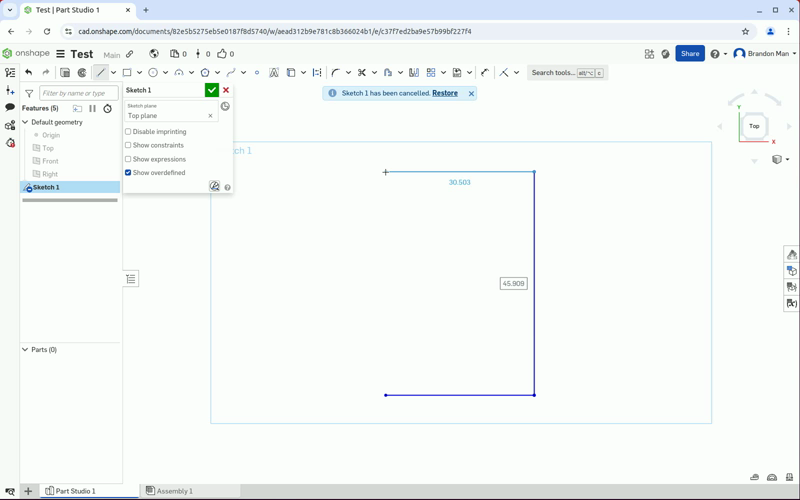
key_up(shift)
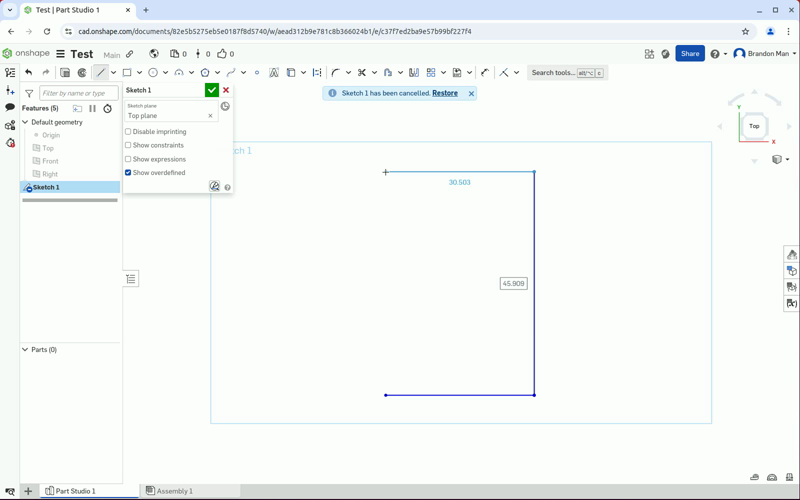
key_down(shift)
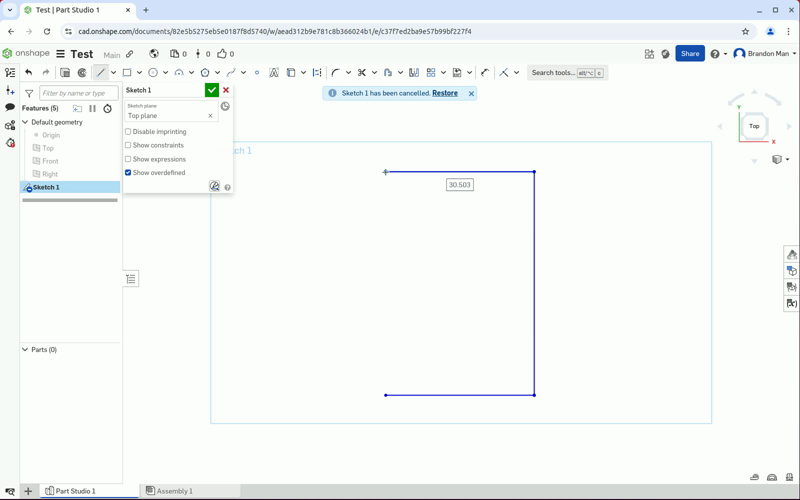
mouse_move(385, 395)
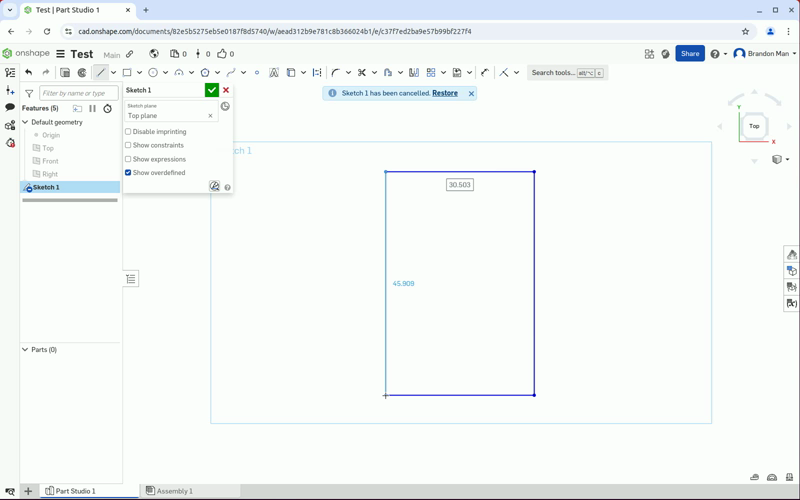
key_up(shift)
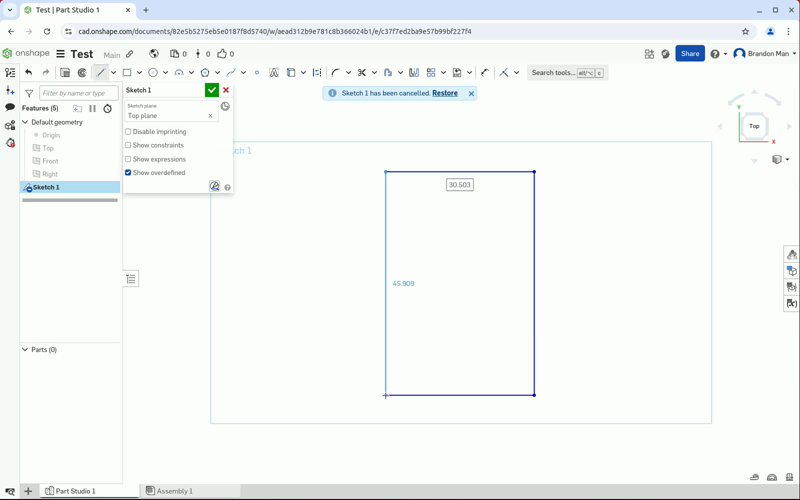
click(385, 395)
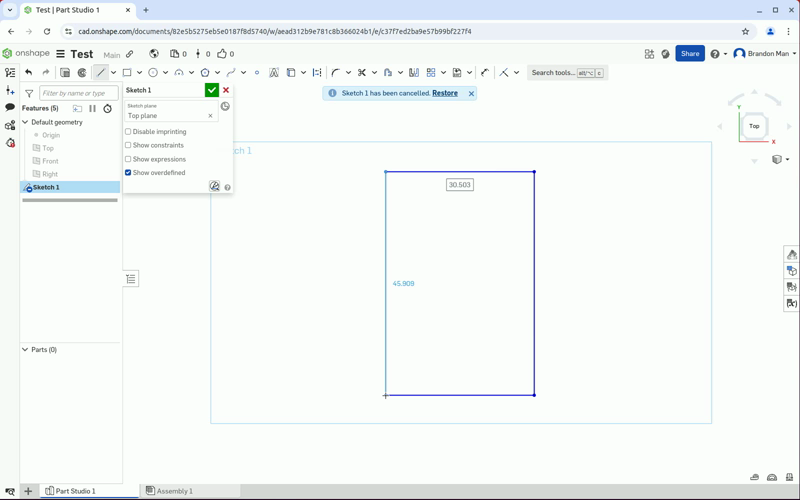
key(esc)
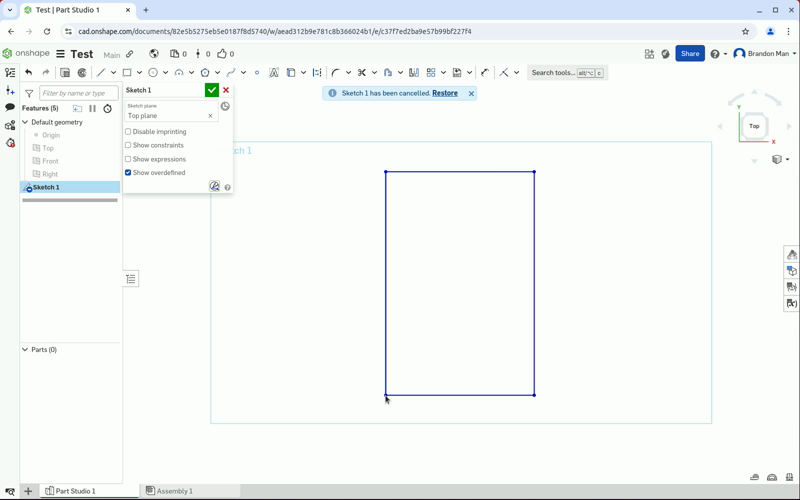
mouse_move(466, 282)
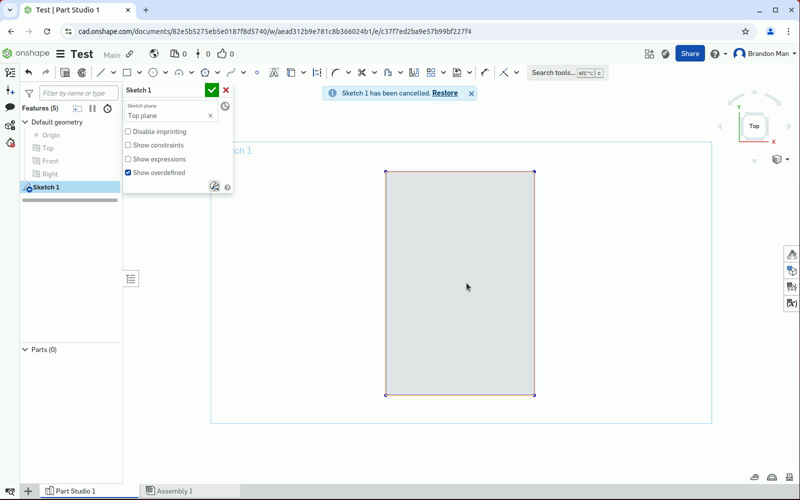
click(466, 282)
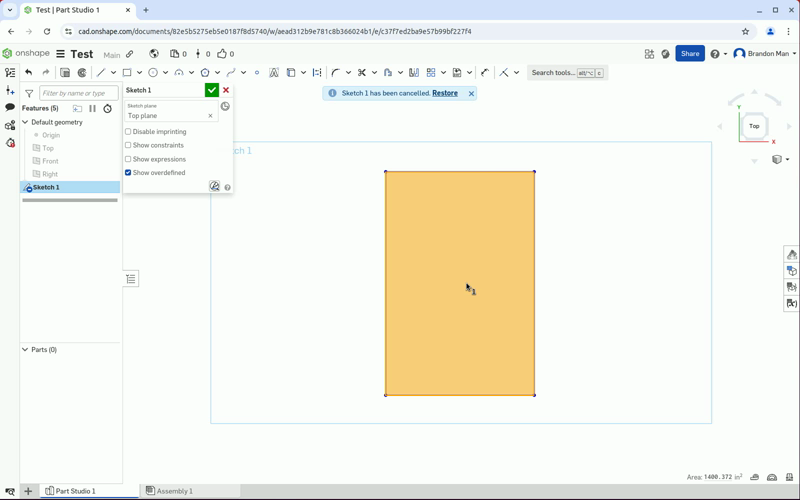
mouse_move(73, 352)
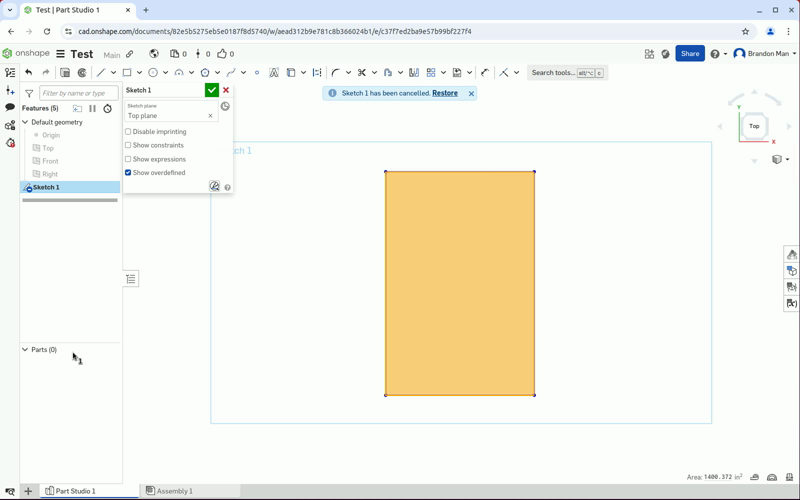
key(shift+y)
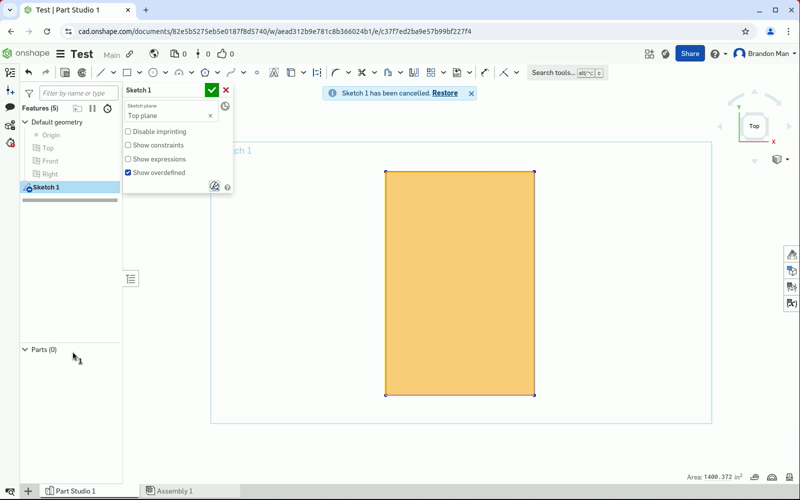
key(shift+e)
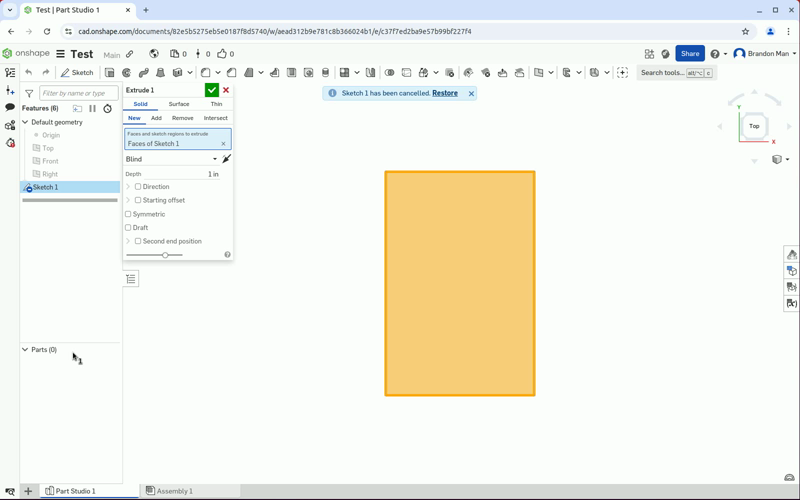
mouse_move(143, 106)
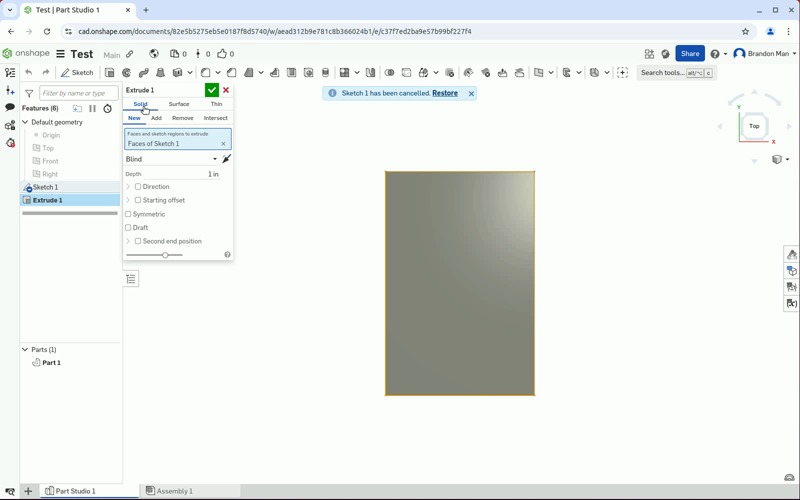
click(143, 106)
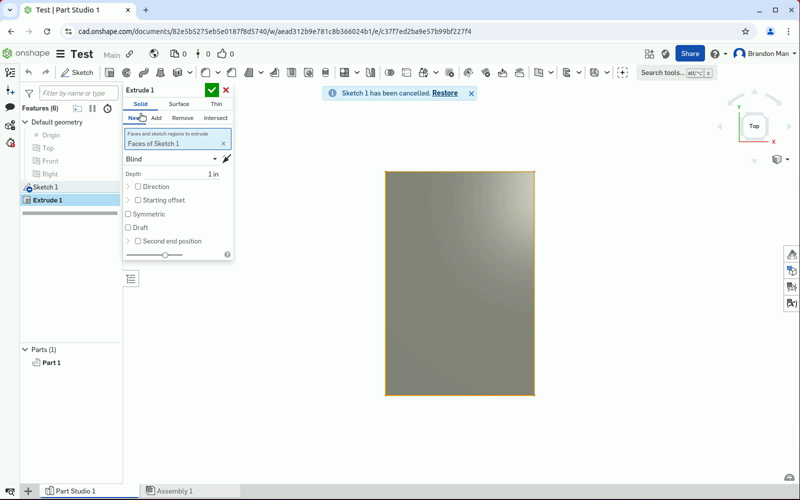
mouse_move(137, 120)
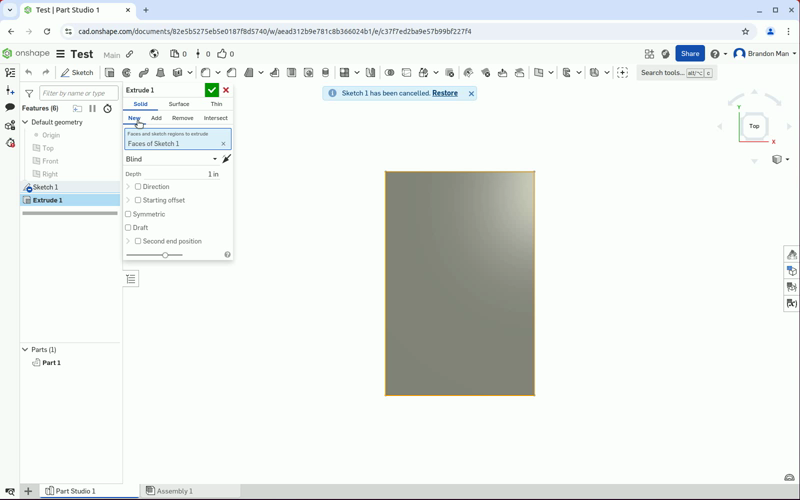
click(137, 120)
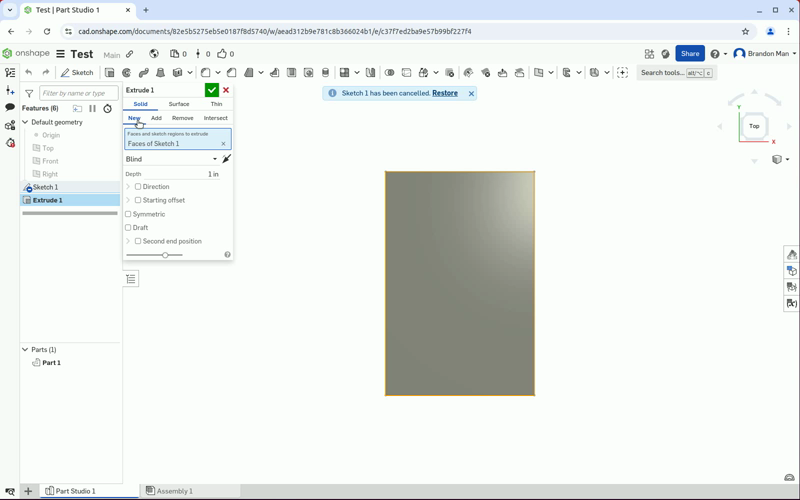
key(tab, 4)
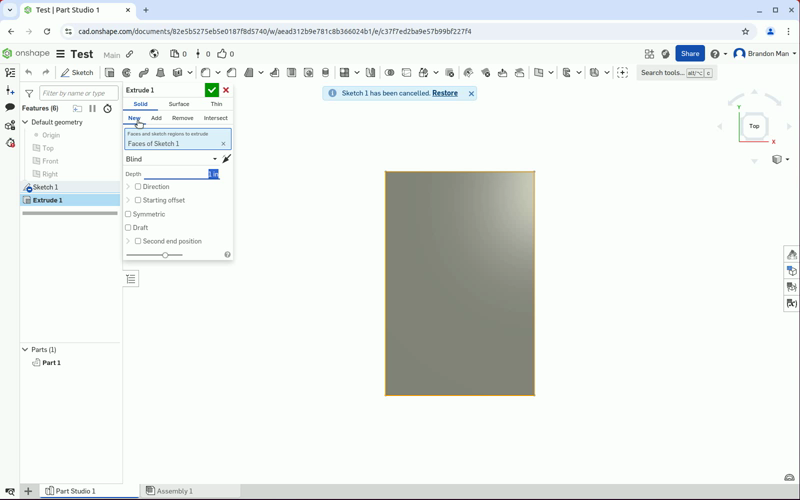
text(12.276)
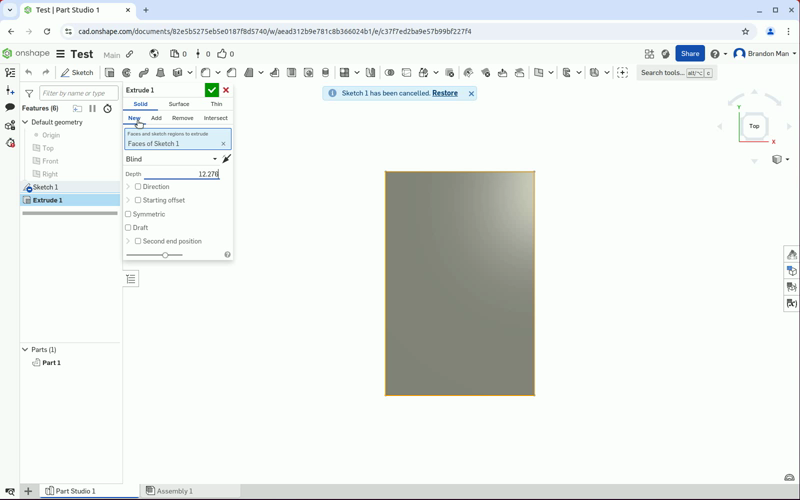
key(enter)
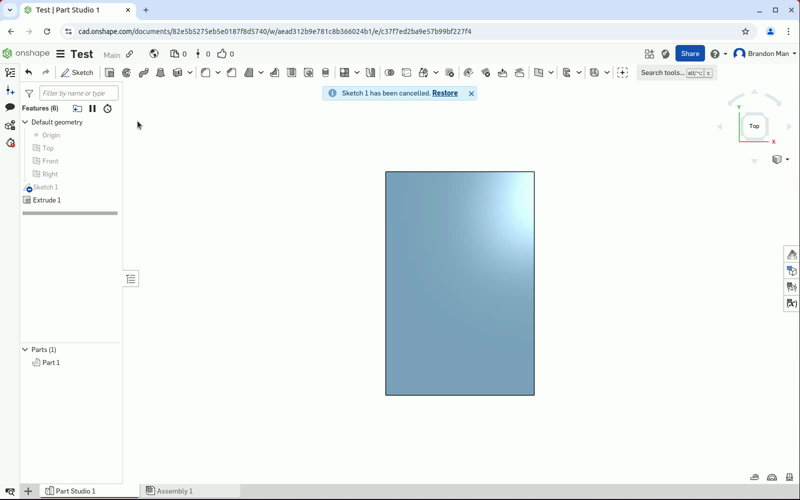
key(shift+h)
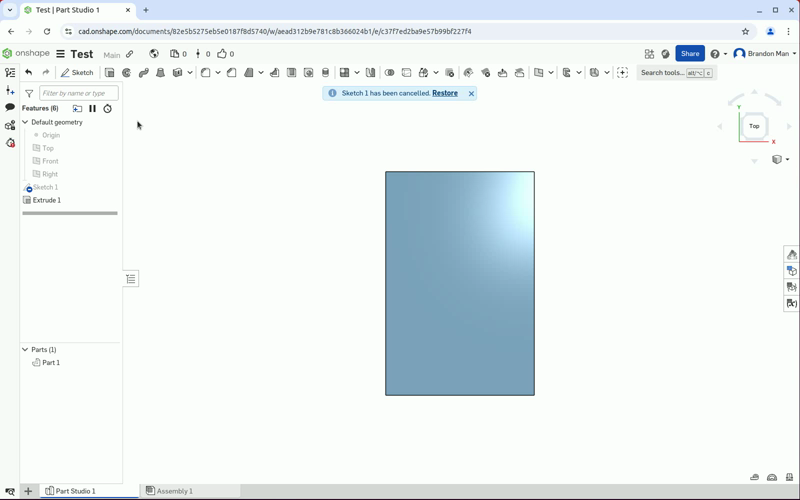
key(shift+h)
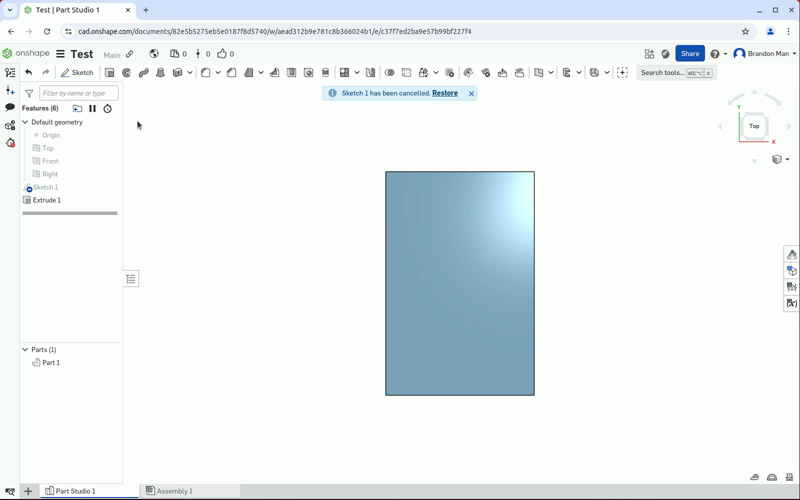
mouse_move(73, 189)
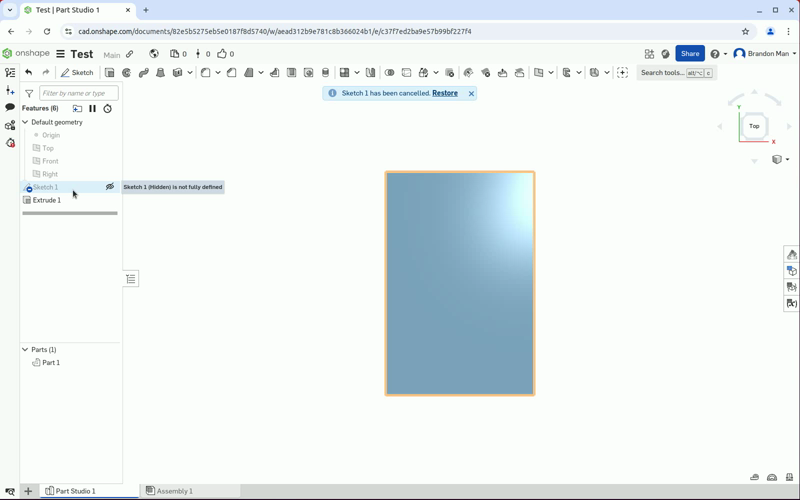
click(73, 189)
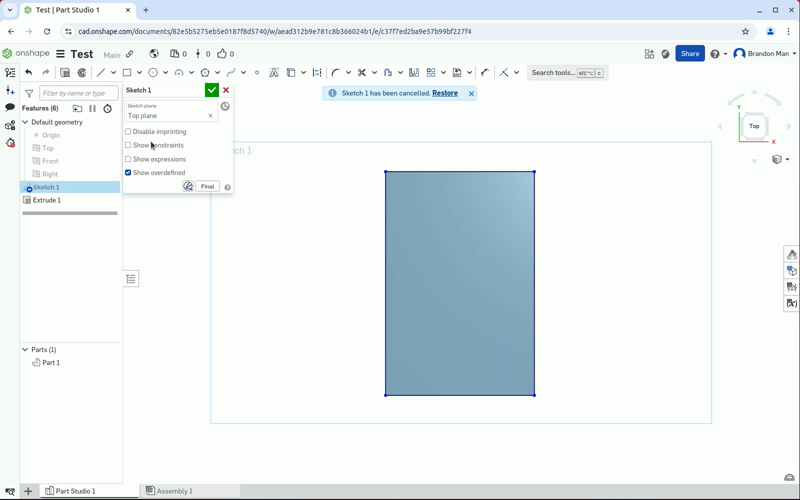
mouse_move(229, 92)
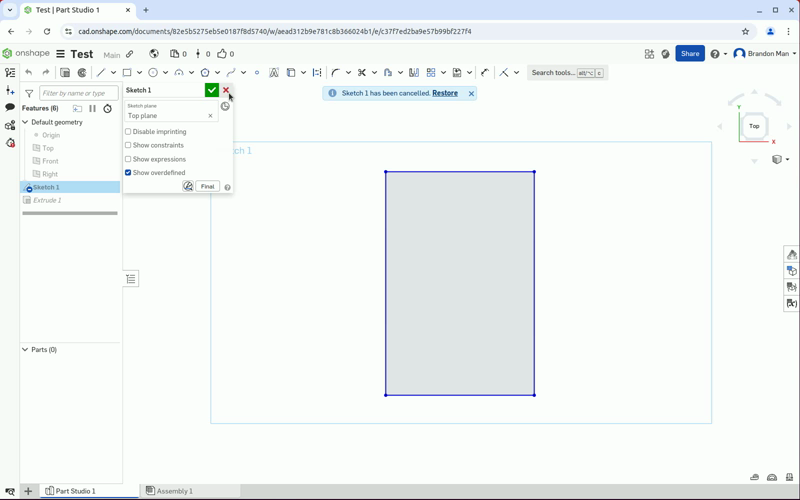
click(229, 92)
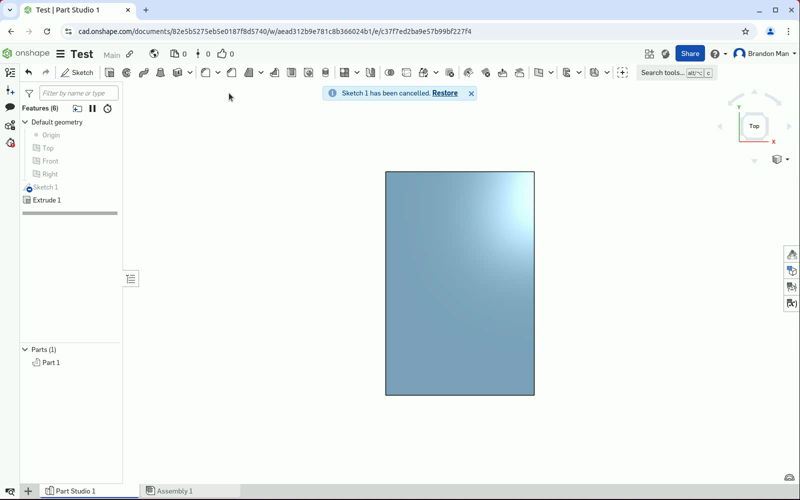
mouse_move(73, 352)
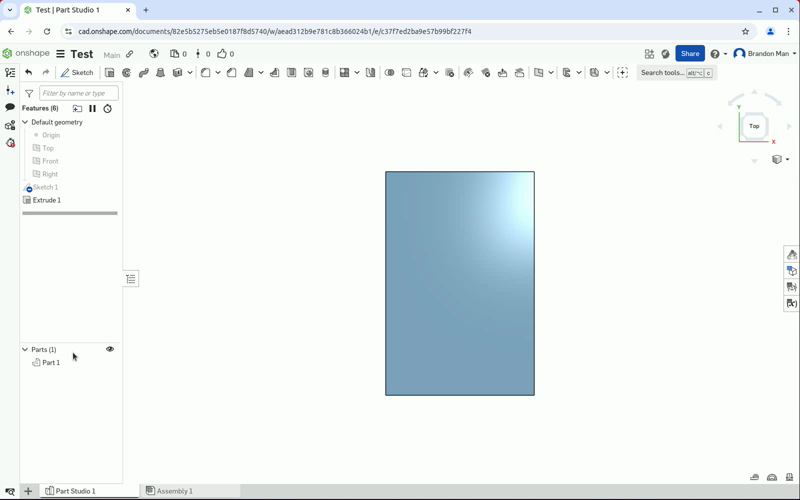
key(y)
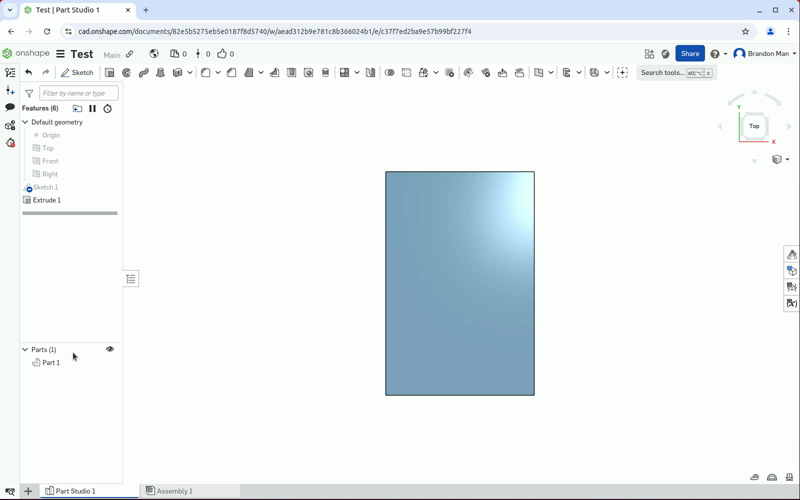
key(shift+p)
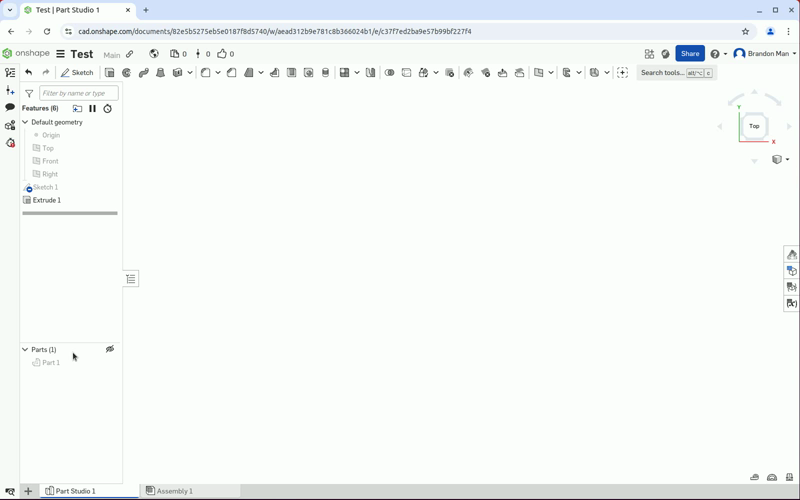
key(space)
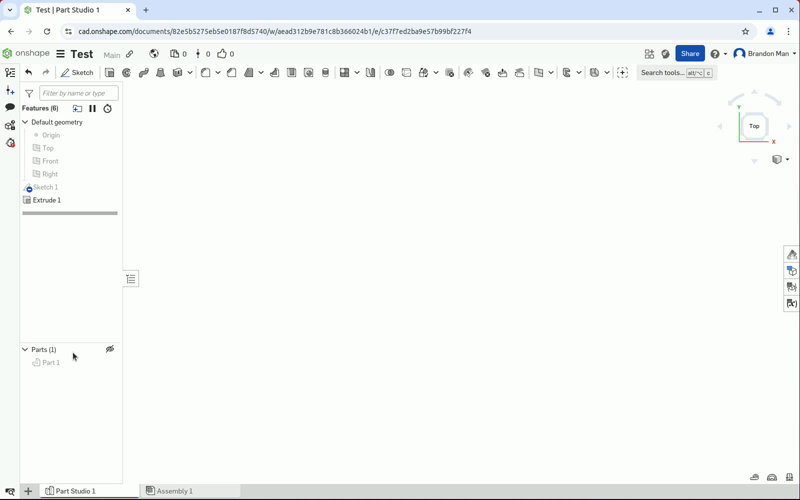
key_down(shift)
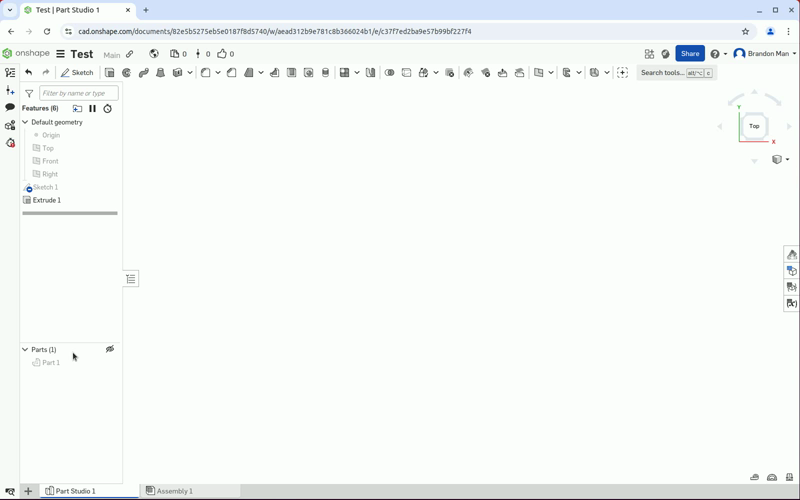
key(up)
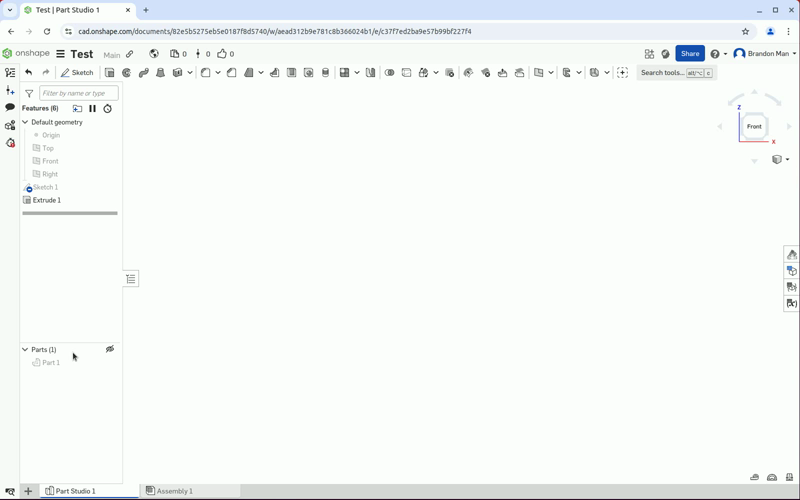
key_up(shift)
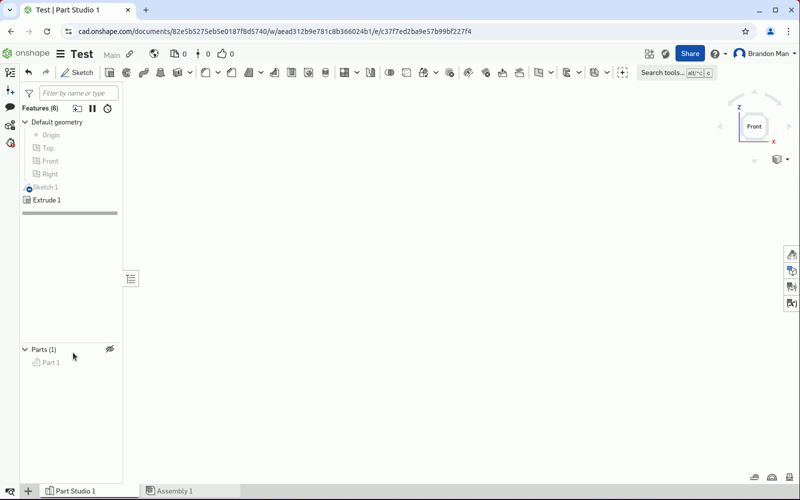
mouse_move(73, 352)
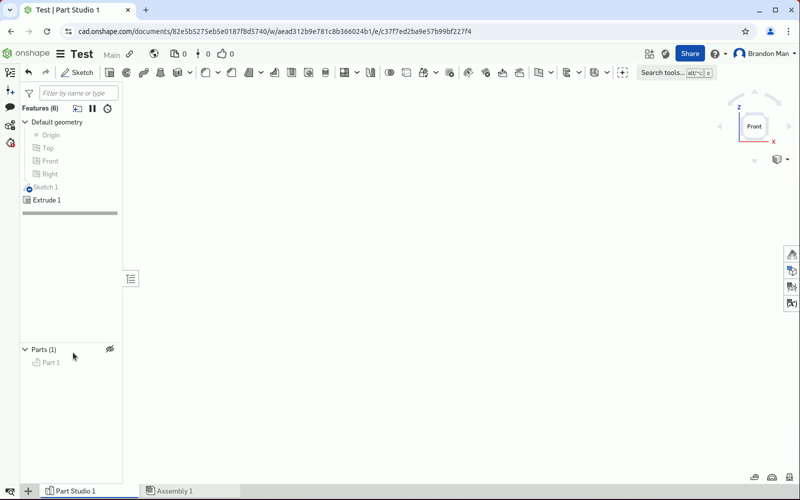
key(shift+y)
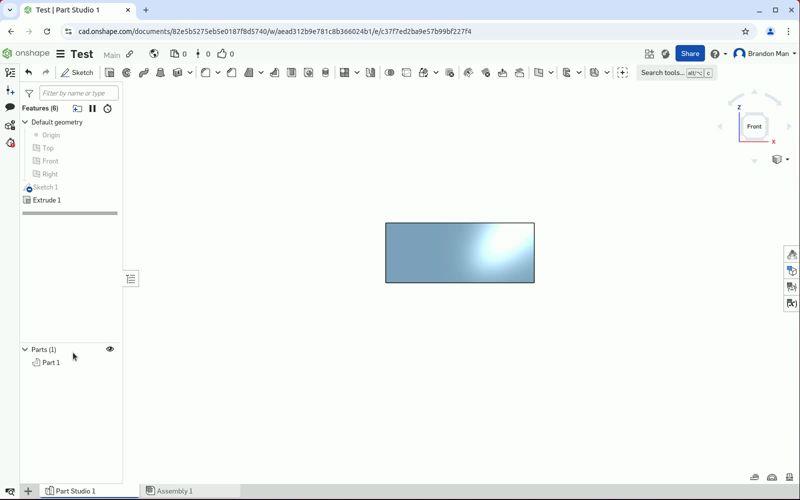
mouse_move(541, 75)
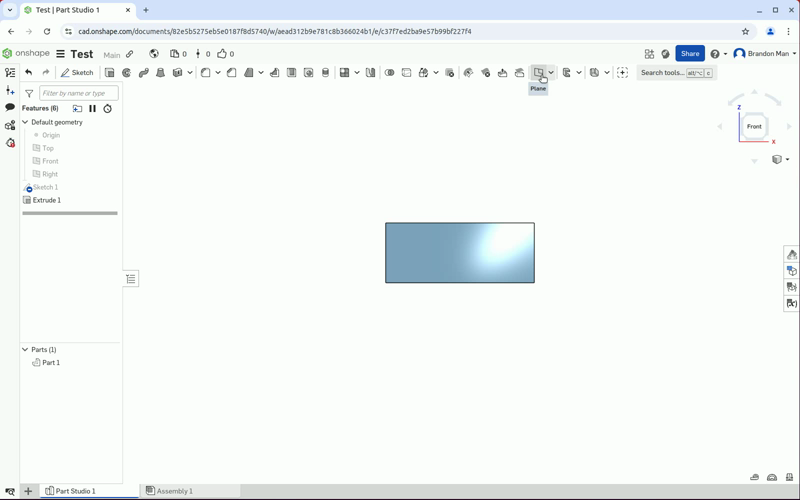
click(541, 75)
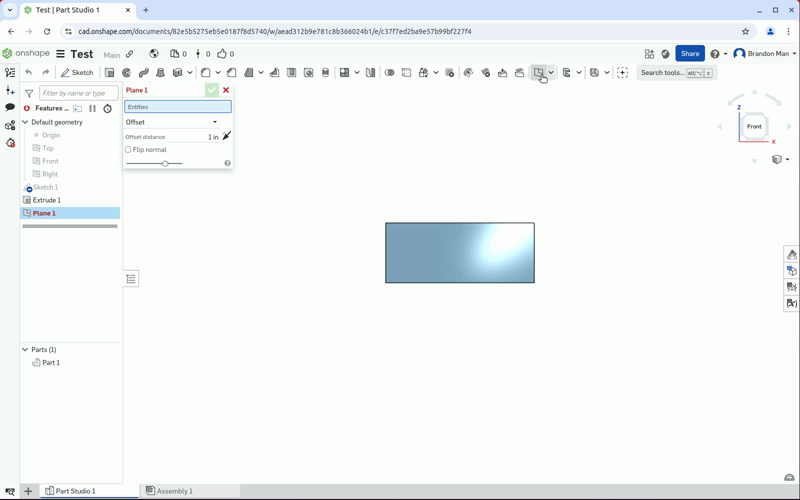
mouse_move(73, 163)
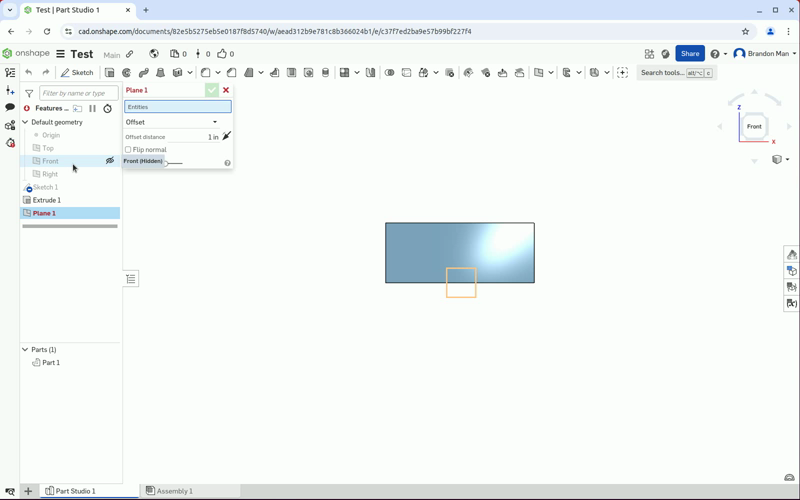
click(73, 163)
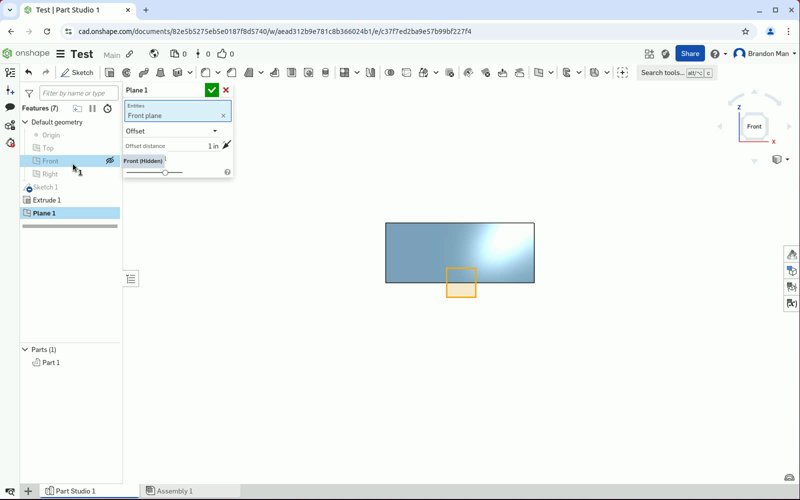
key(tab, 2)
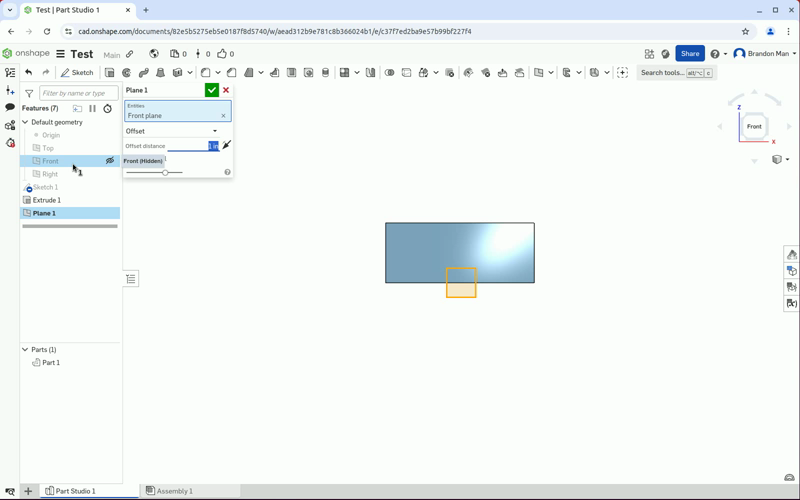
text(23.108)
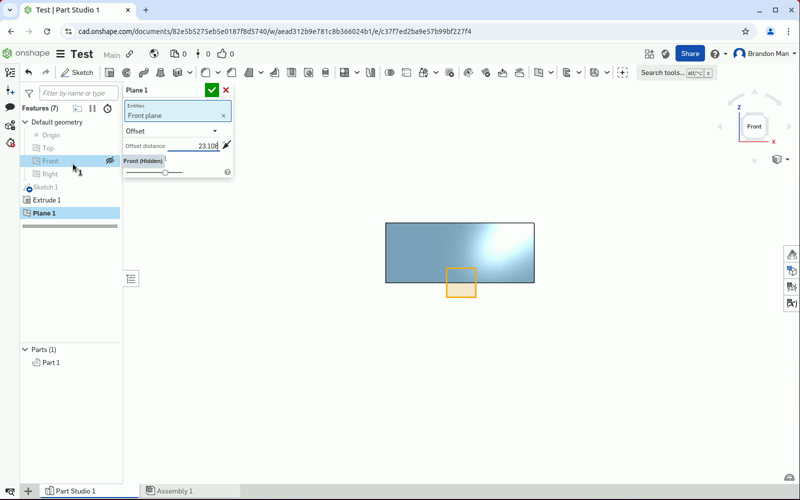
key(enter, 2)
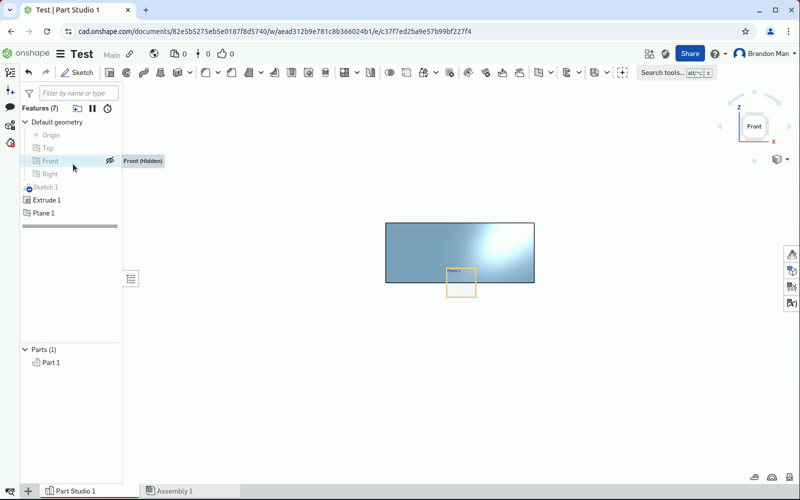
key(shift+s)
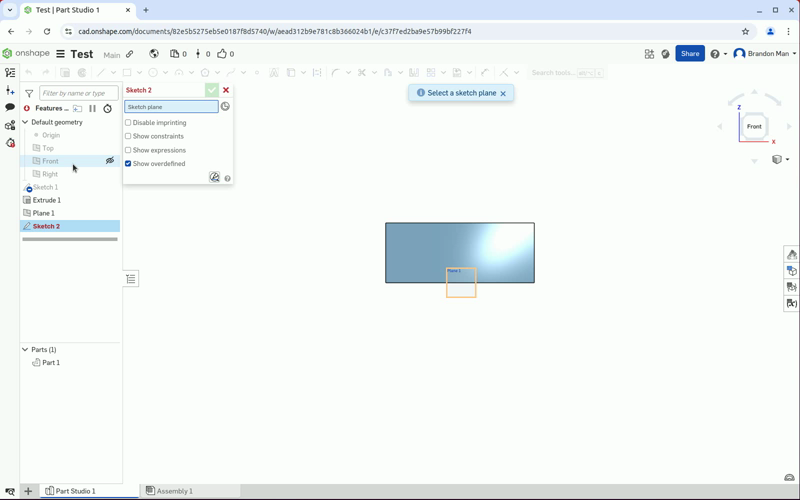
mouse_move(73, 215)
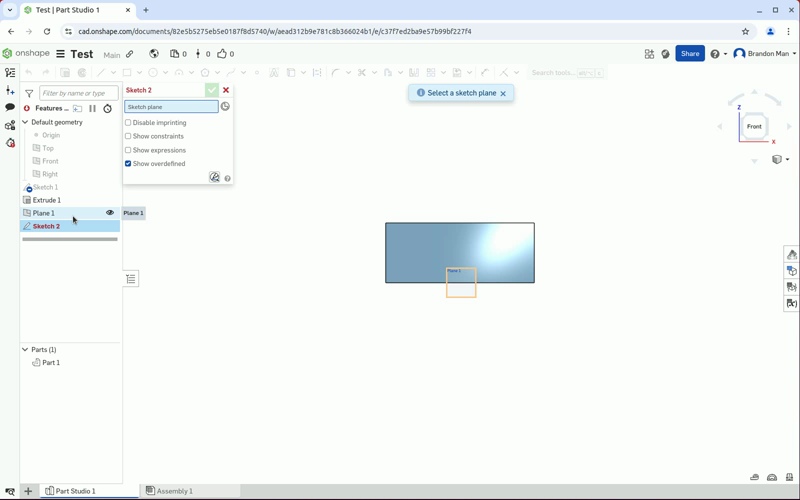
click(73, 215)
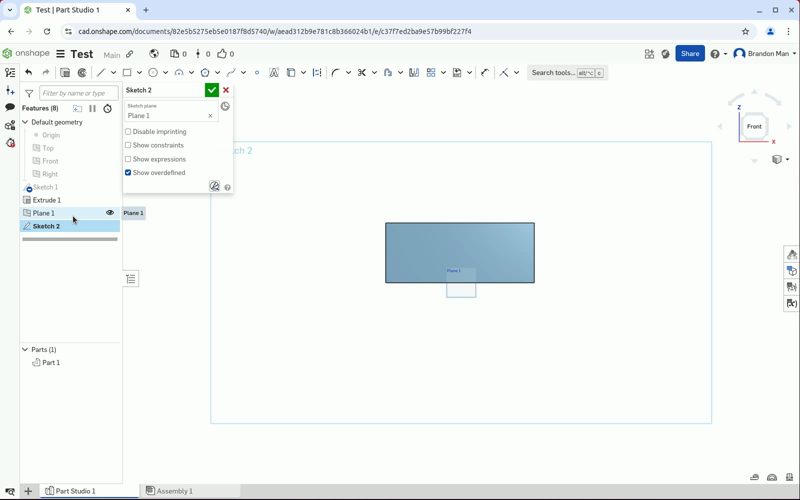
mouse_move(73, 352)
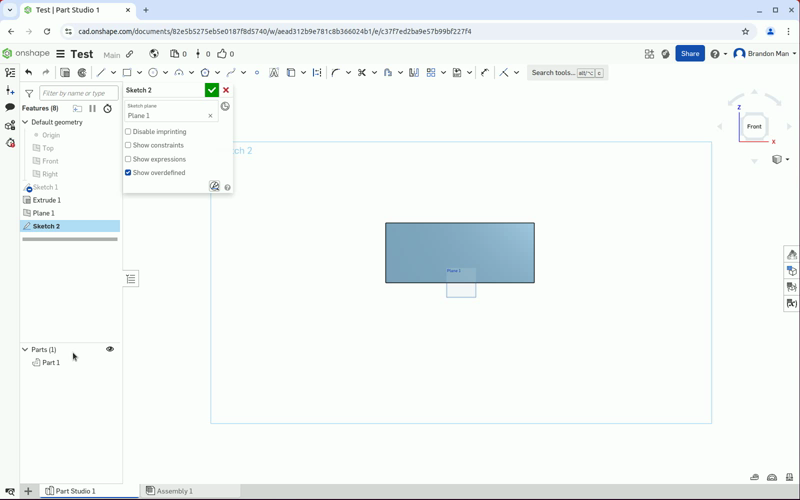
key(y)
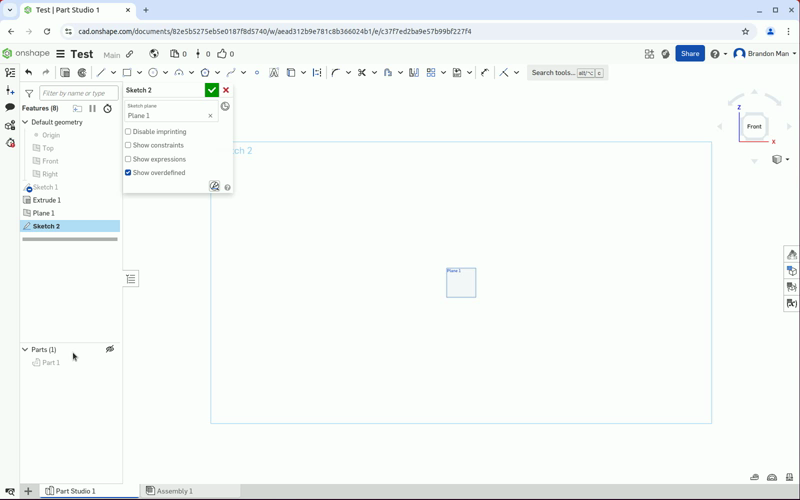
key(l)
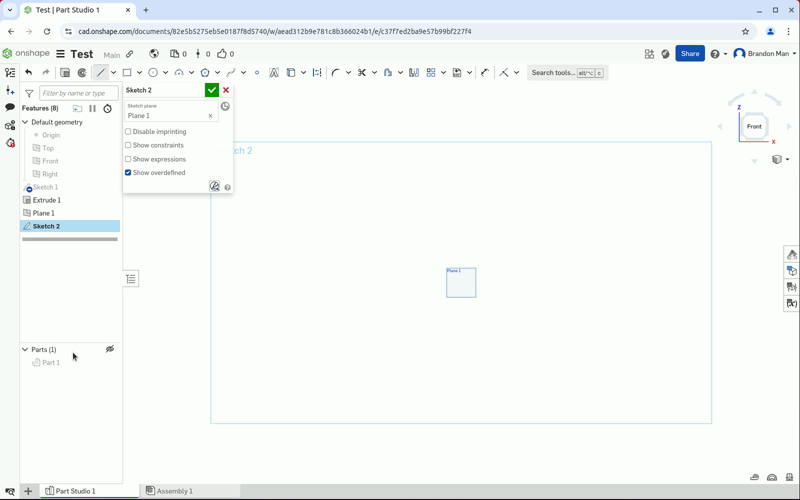
key_down(shift)
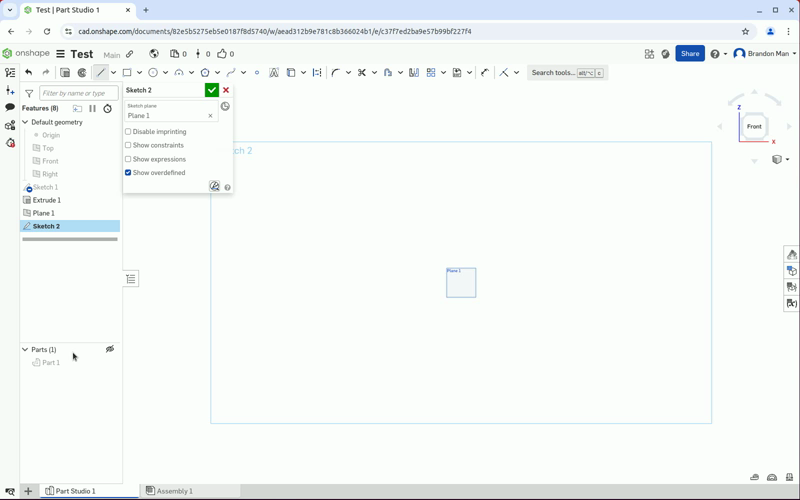
mouse_move(398, 273)
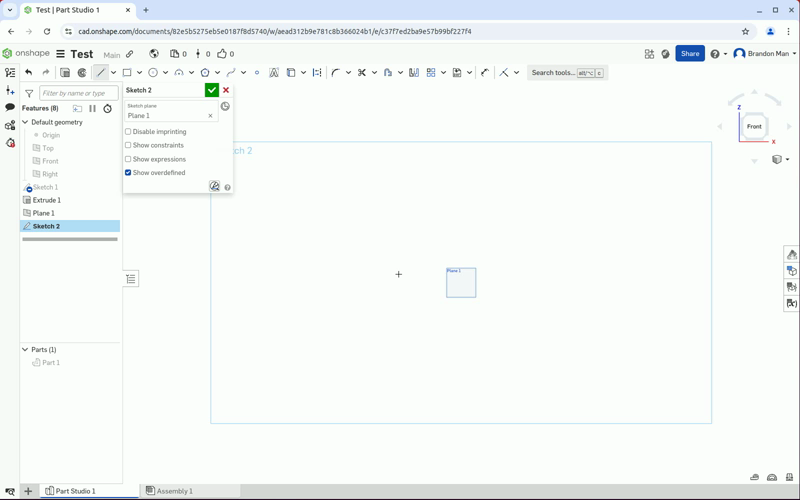
click(398, 273)
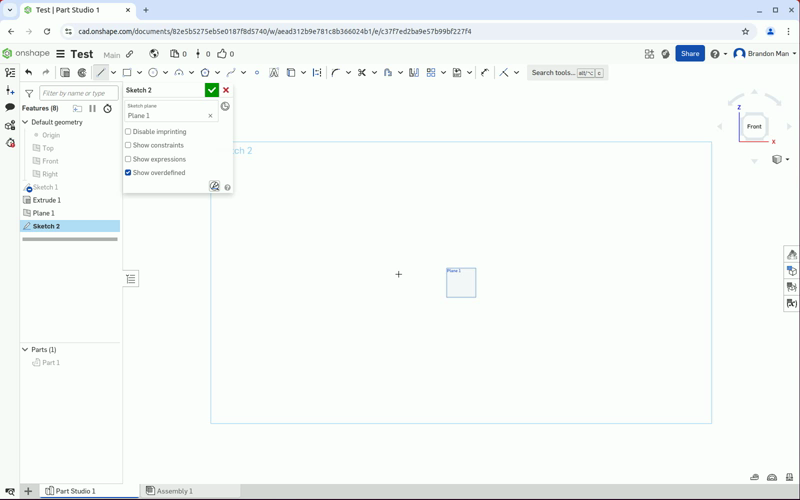
key_up(shift)
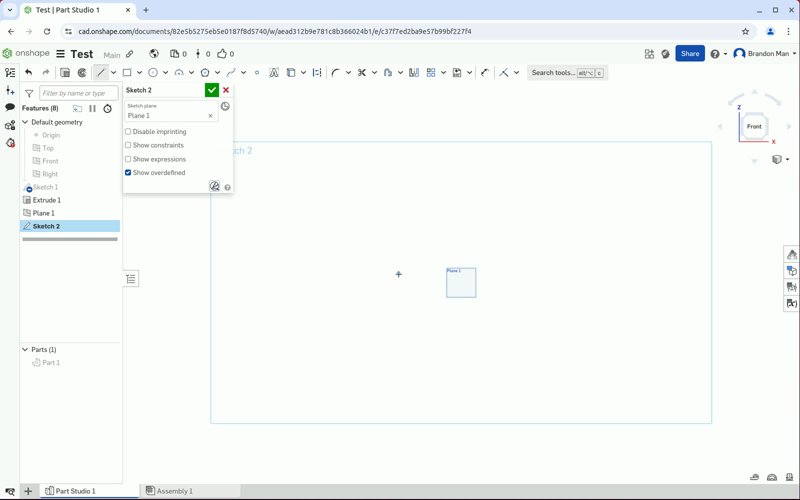
key_down(shift)
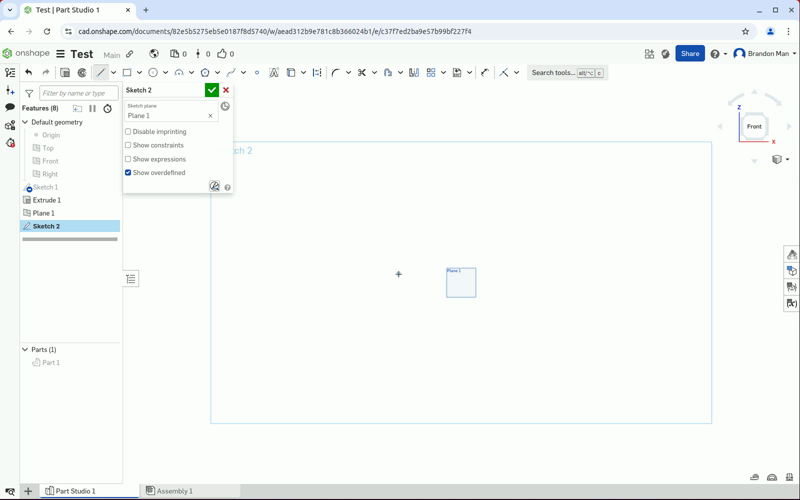
mouse_move(458, 273)
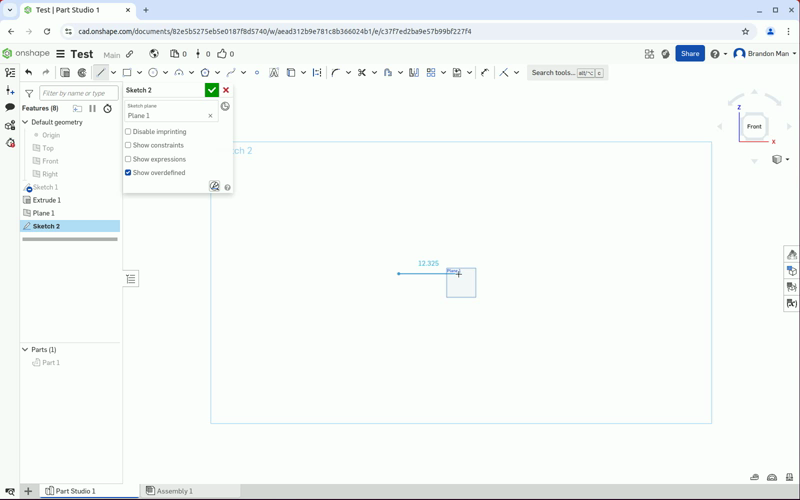
click(458, 273)
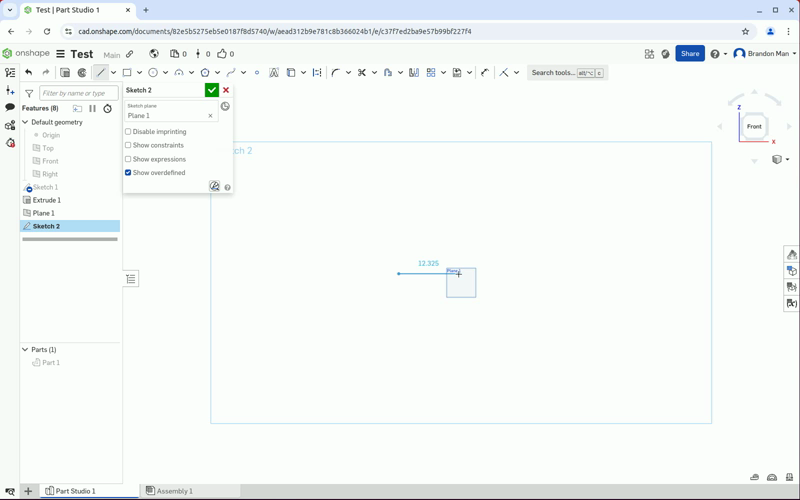
key_up(shift)
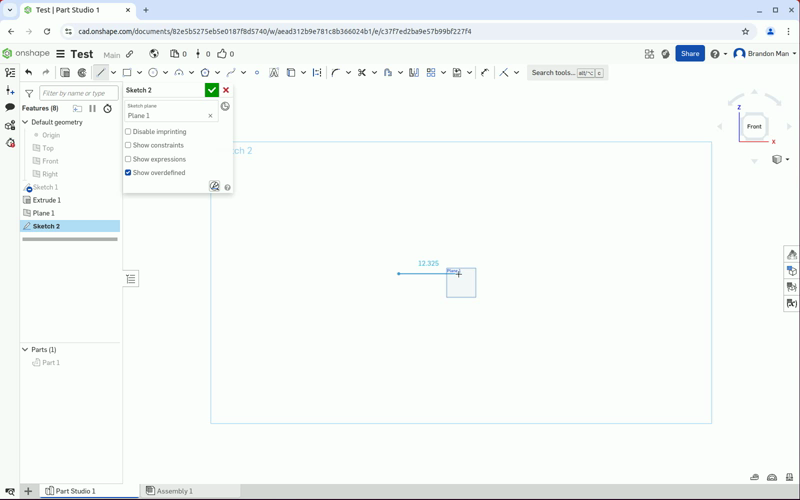
key_down(shift)
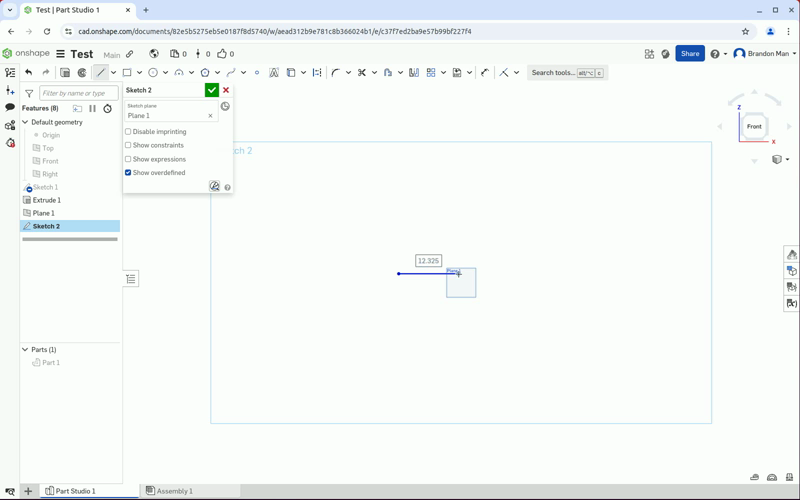
mouse_move(489, 273)
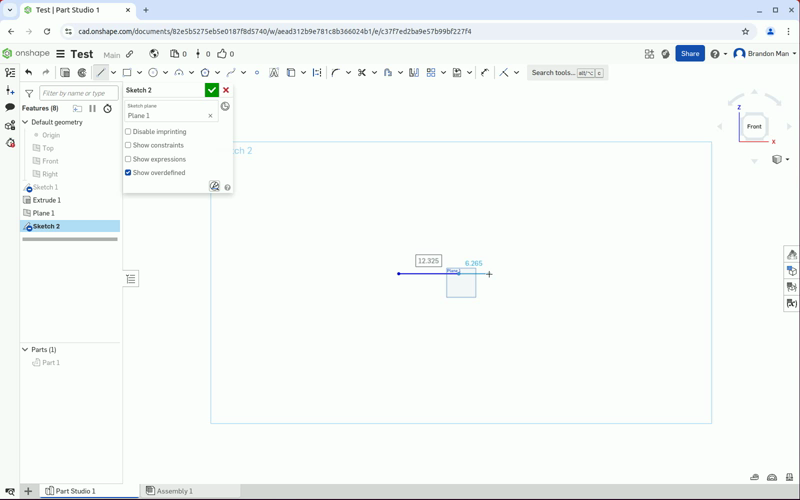
mouse_move(458, 236)
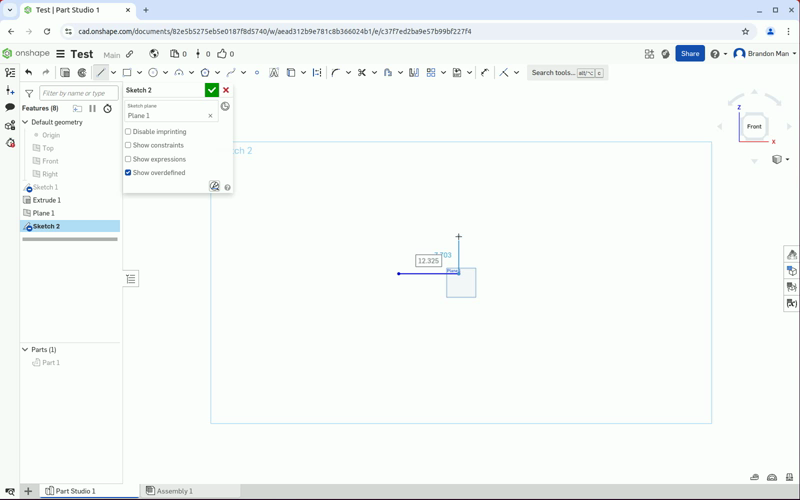
click(458, 236)
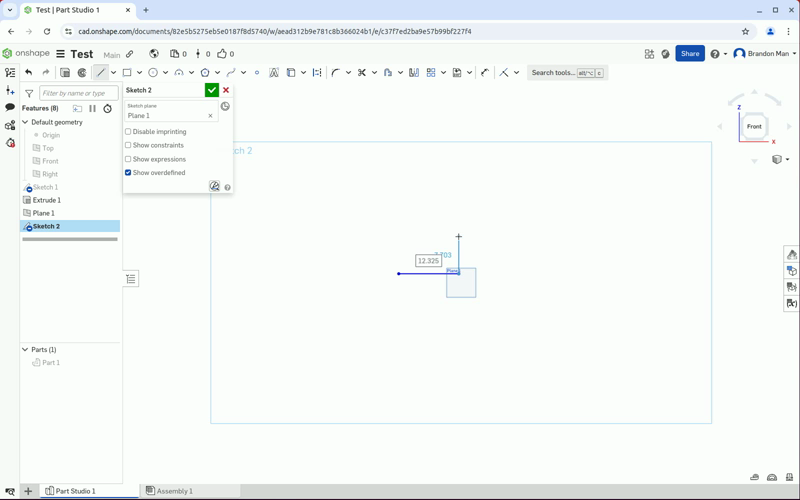
key_up(shift)
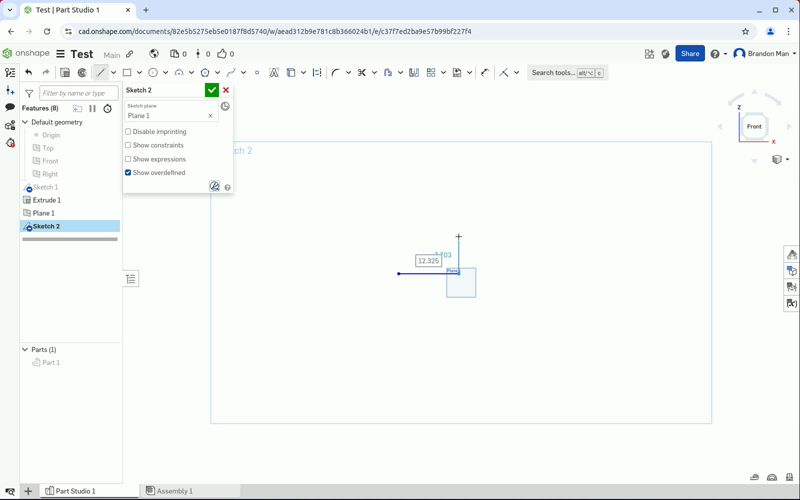
key_down(shift)
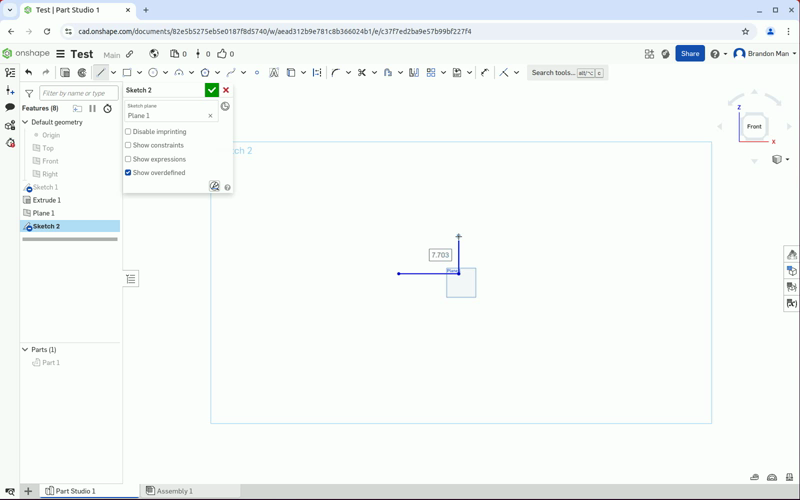
mouse_move(398, 236)
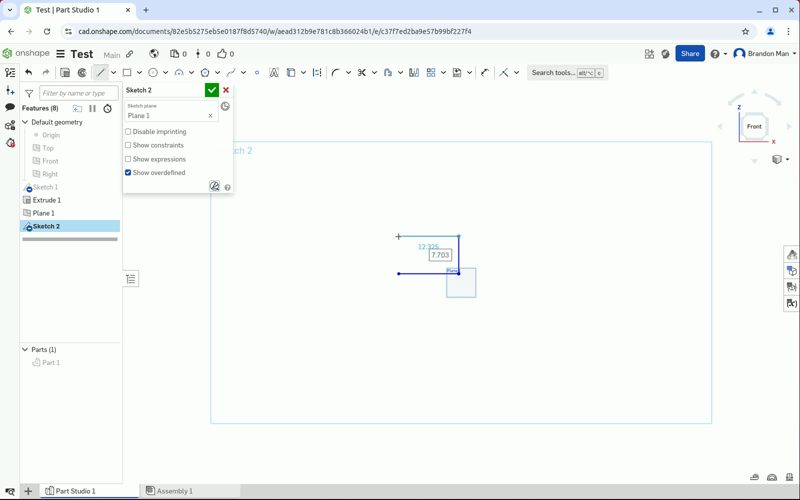
click(398, 236)
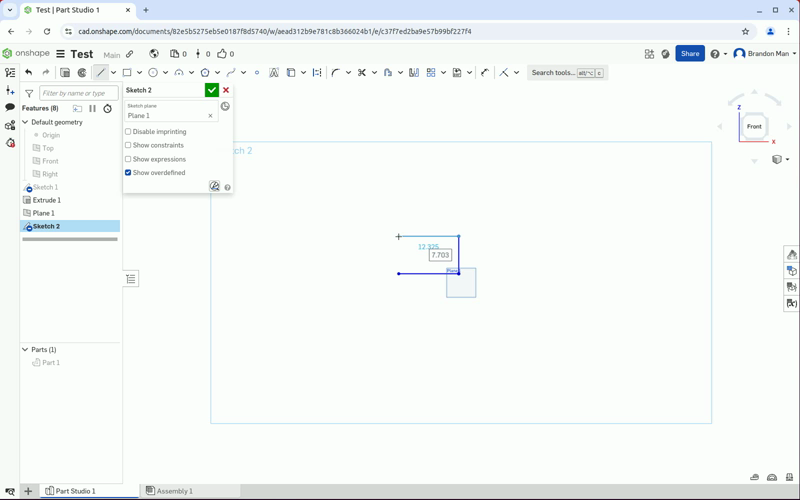
key_up(shift)
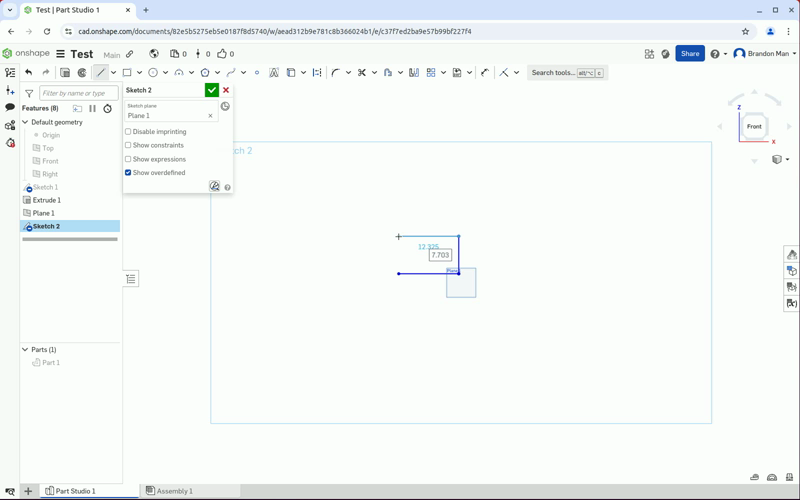
mouse_move(428, 236)
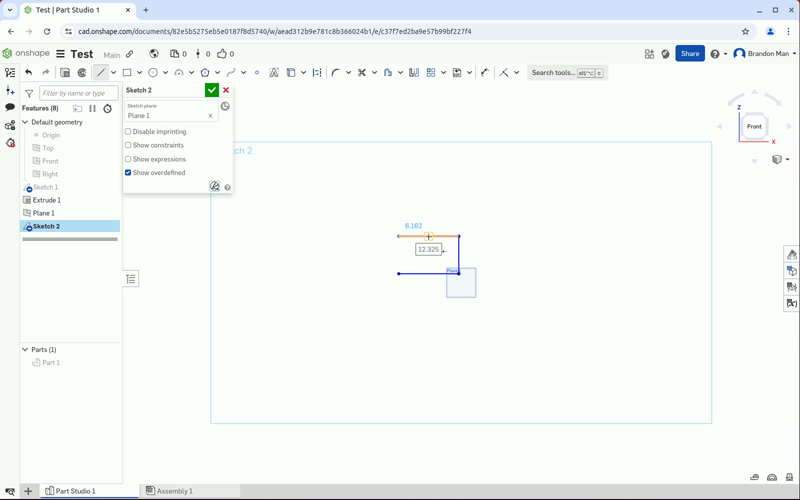
key_down(shift)
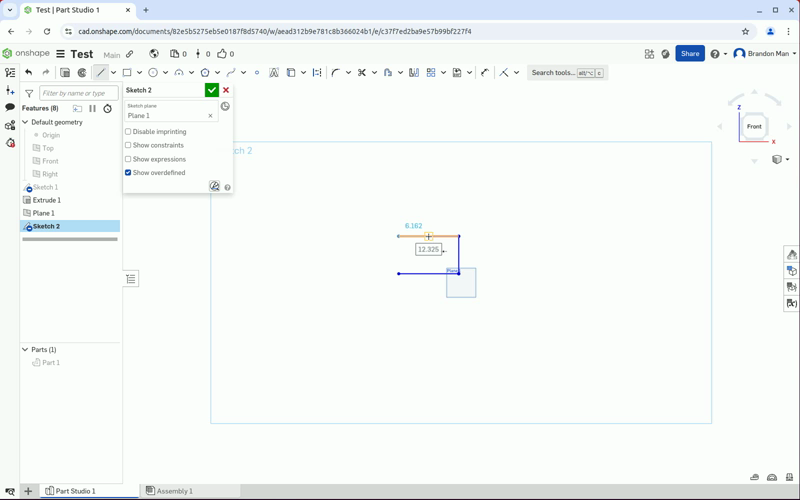
mouse_move(398, 273)
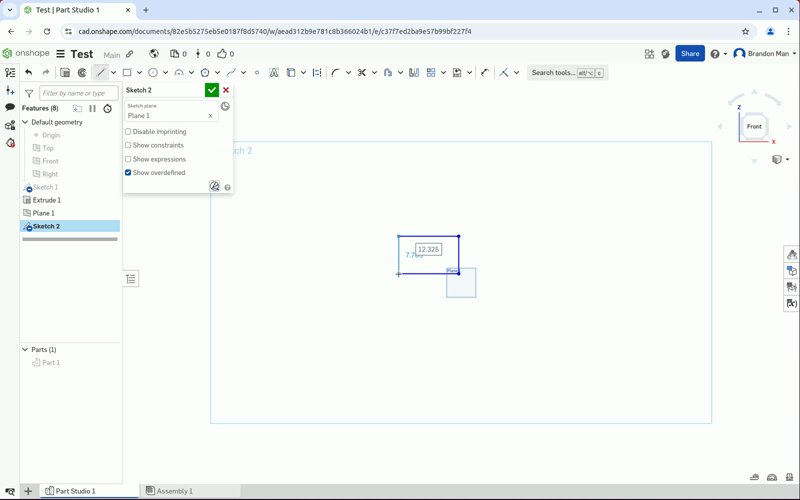
key_up(shift)
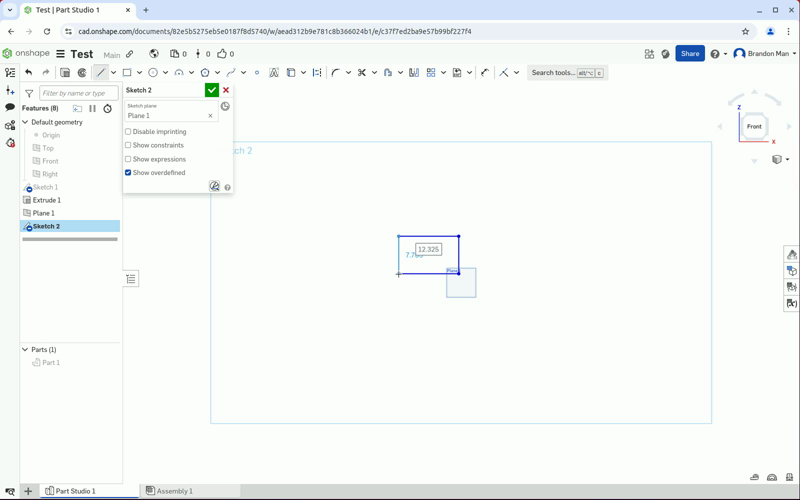
click(398, 273)
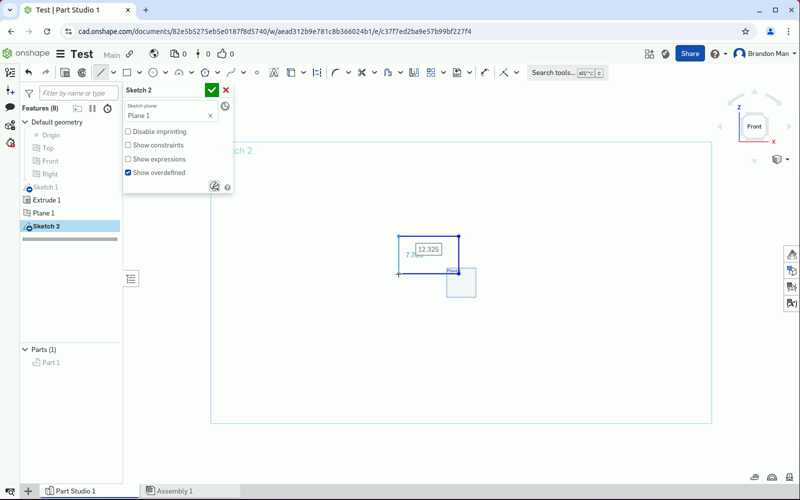
key(esc)
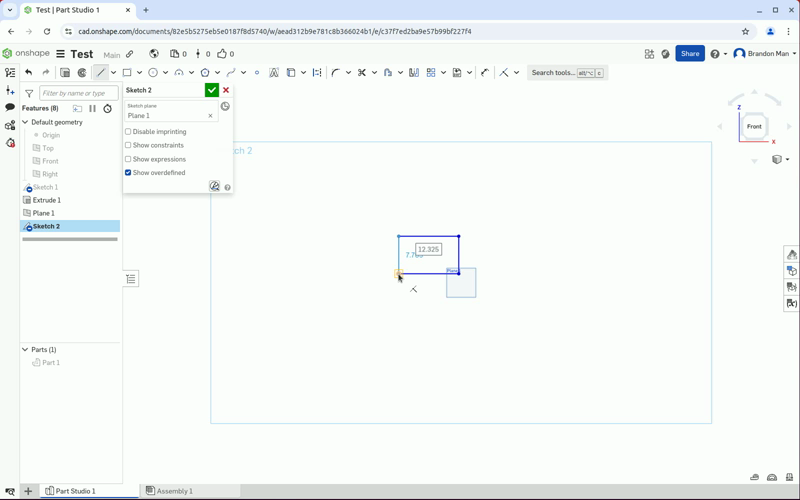
mouse_move(450, 246)
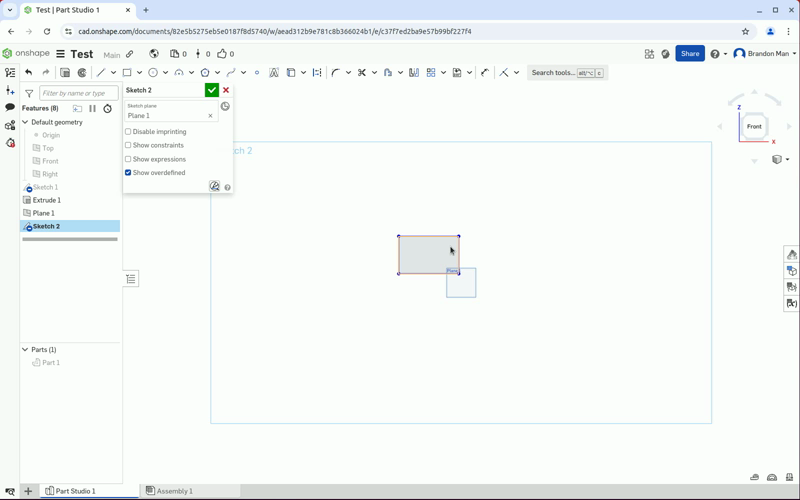
click(450, 246)
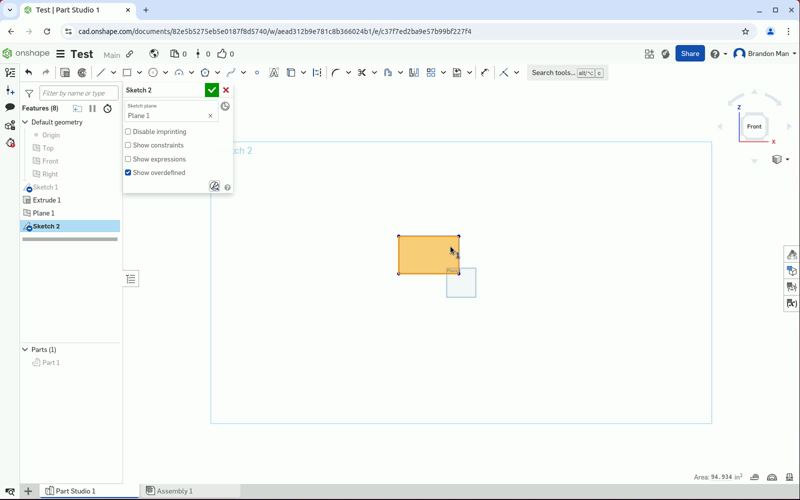
mouse_move(73, 352)
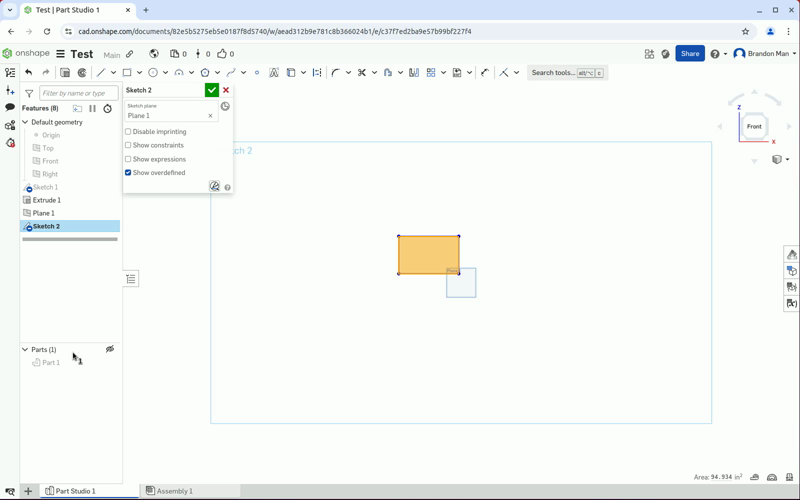
key(shift+y)
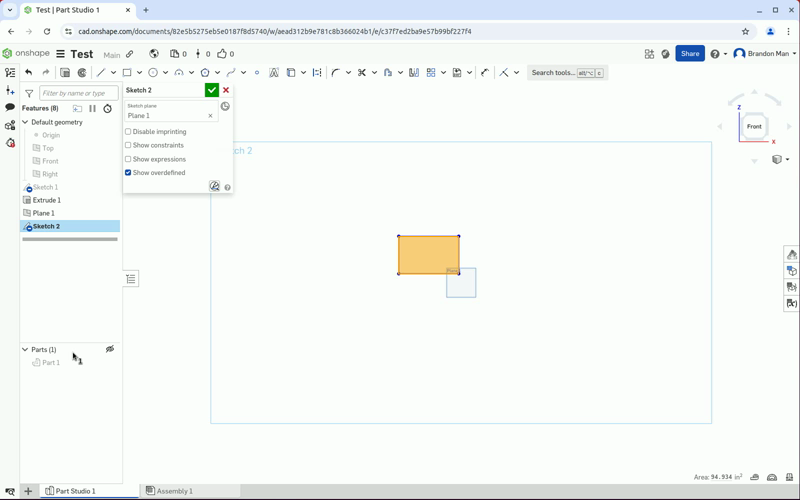
key(shift+e)
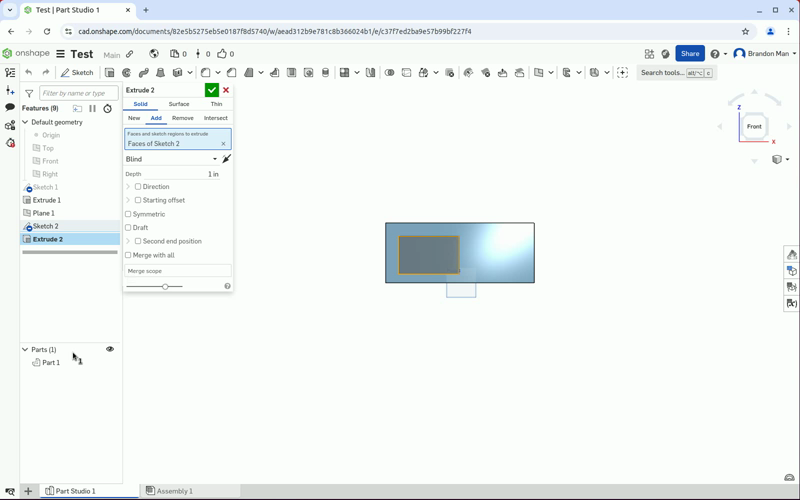
mouse_move(143, 106)
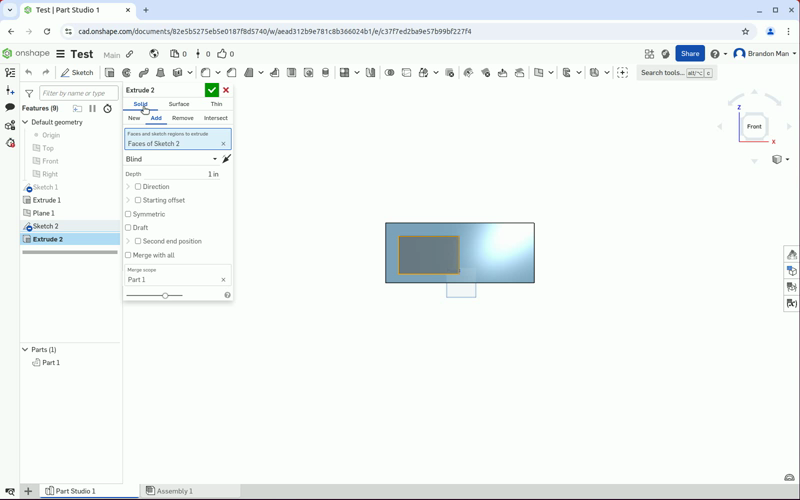
click(143, 106)
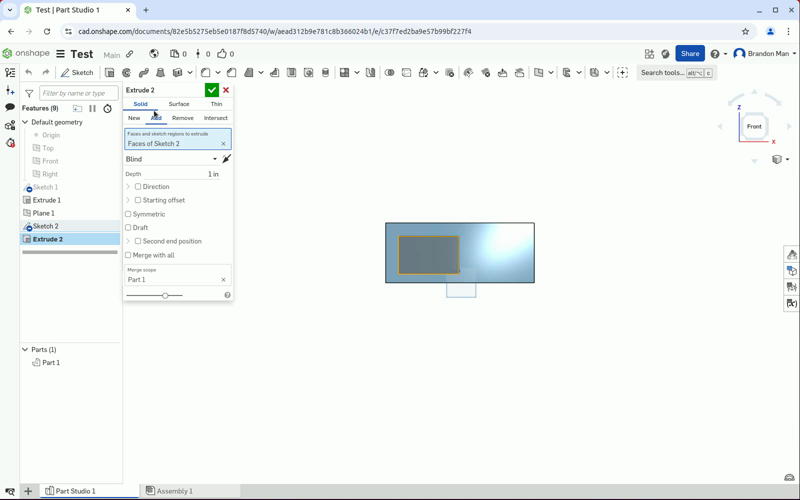
mouse_move(186, 120)
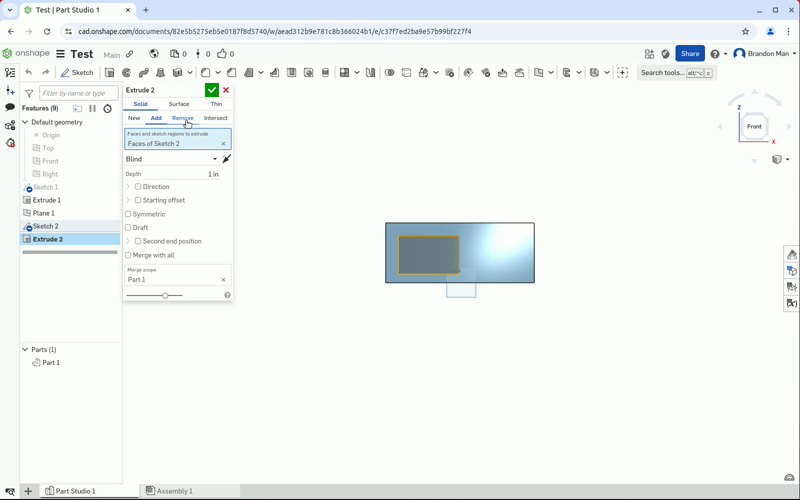
click(186, 120)
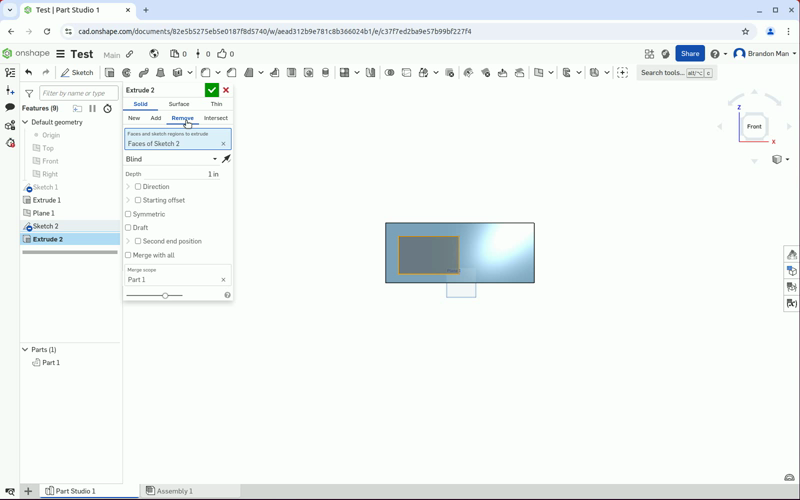
key(tab, 4)
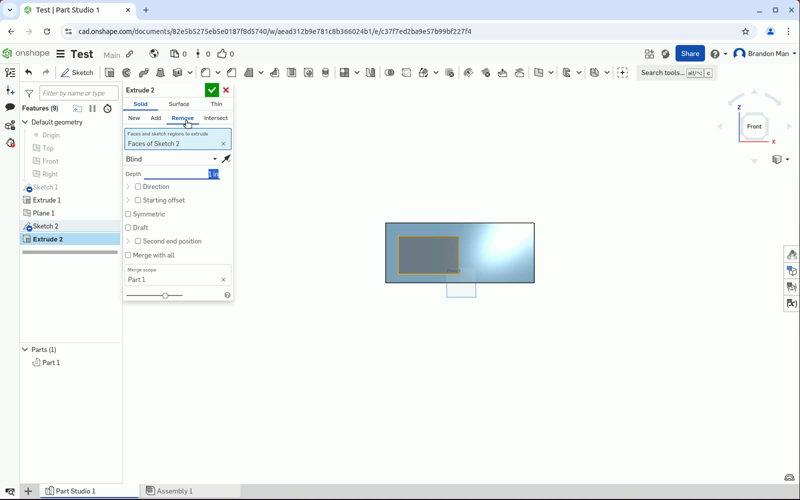
text(30.811)
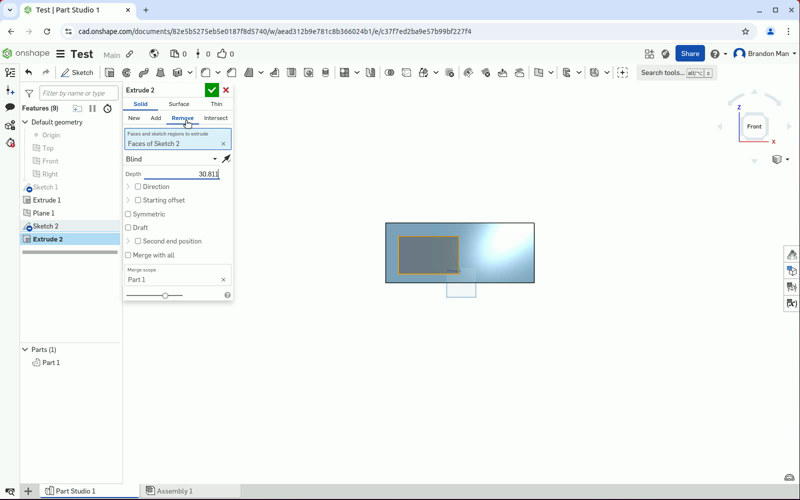
key(tab, 6)
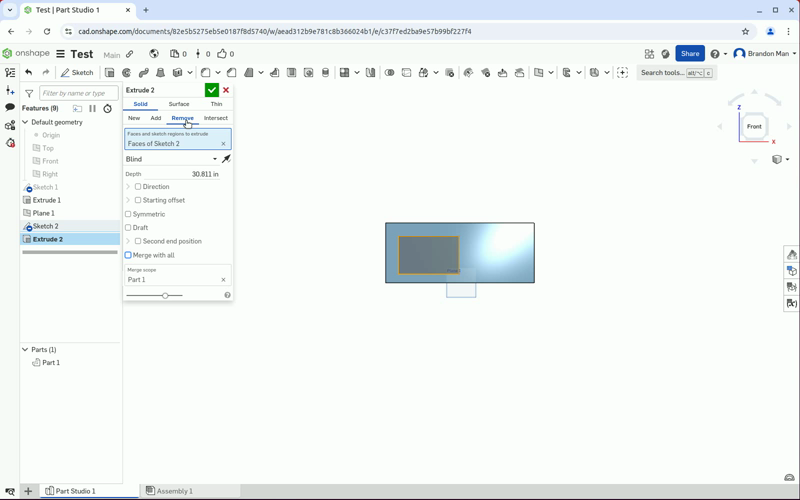
key(space)
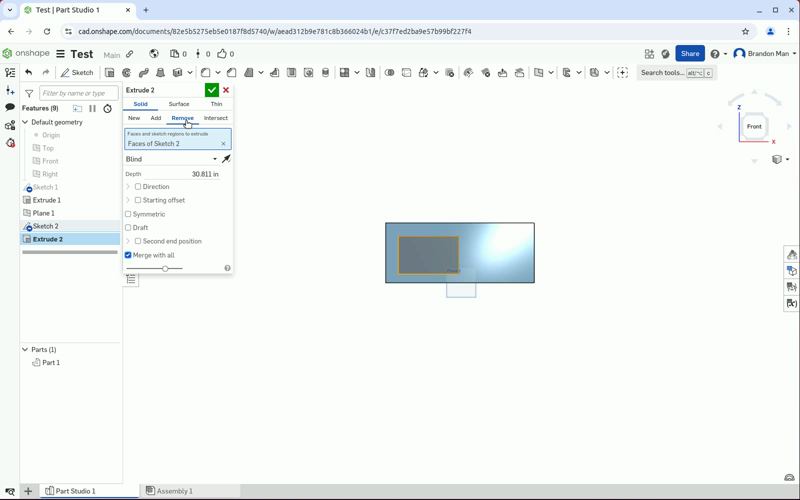
key(enter)
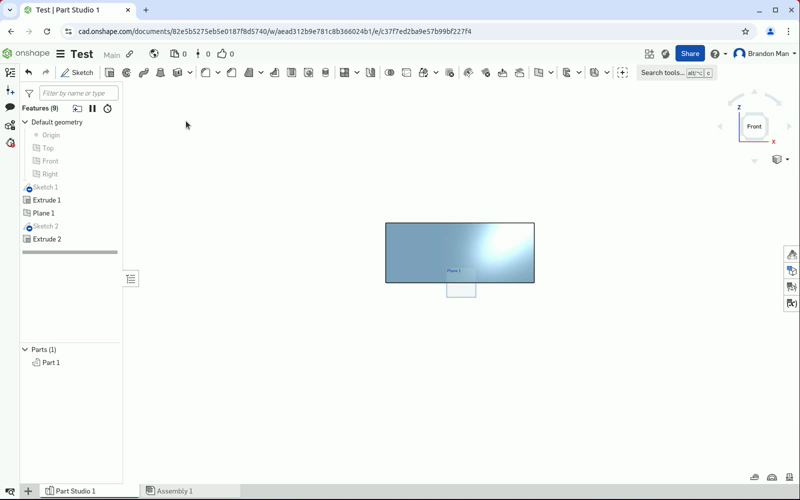
key(shift+h)
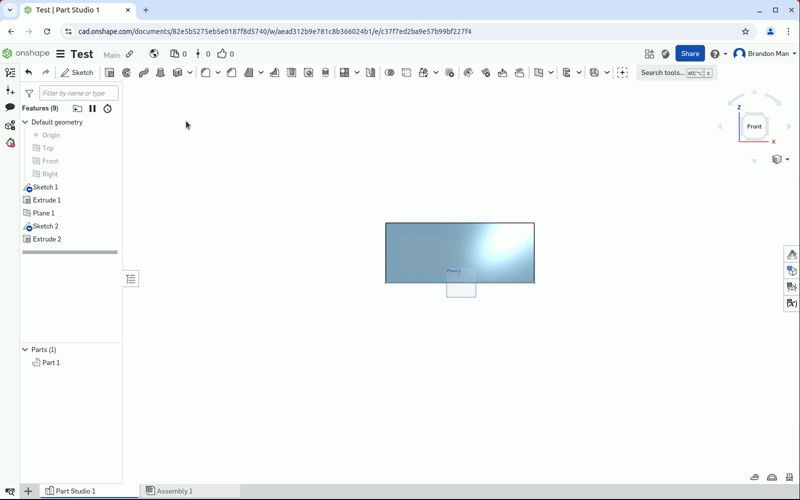
key(shift+h)
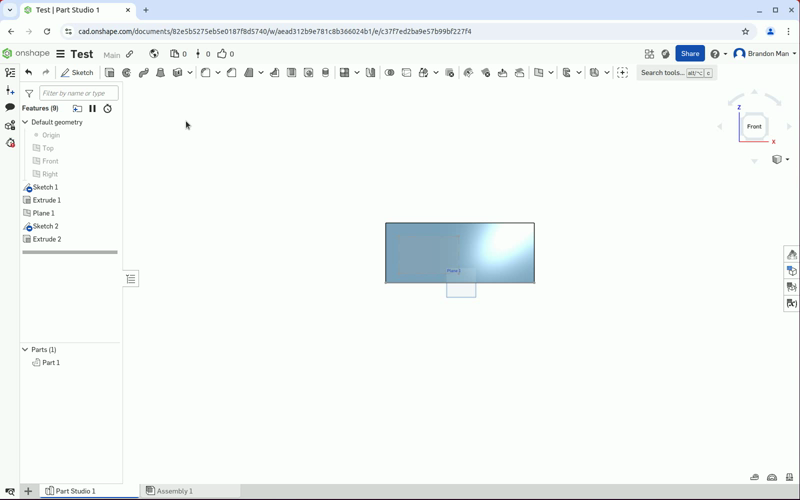
key(shift+7)
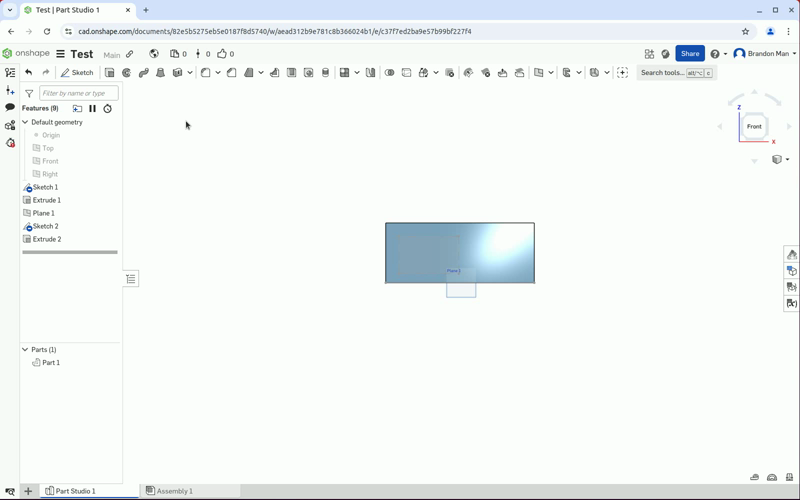
key(left, 2)
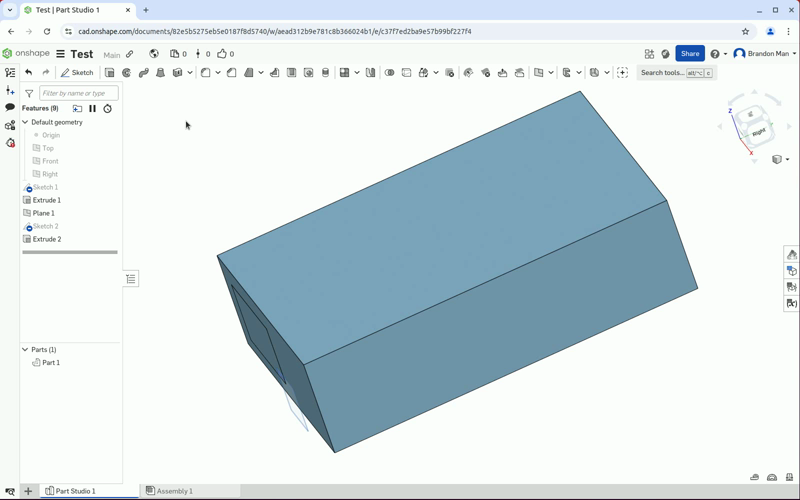
key(down, 2)
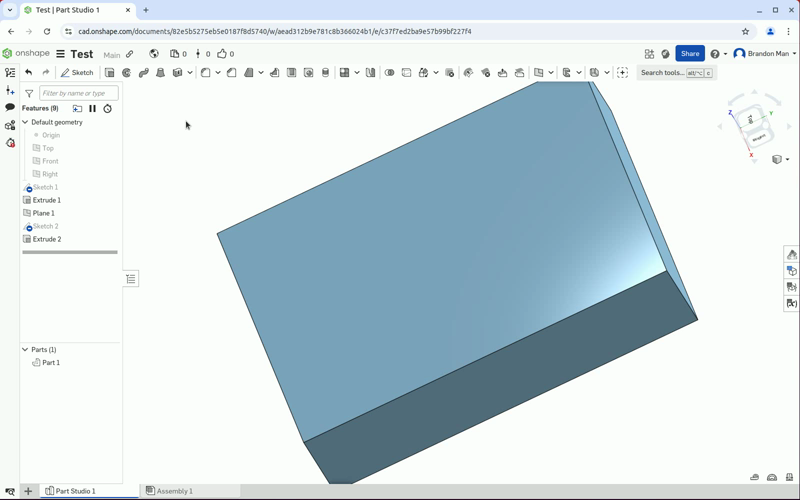
key(up, 2)
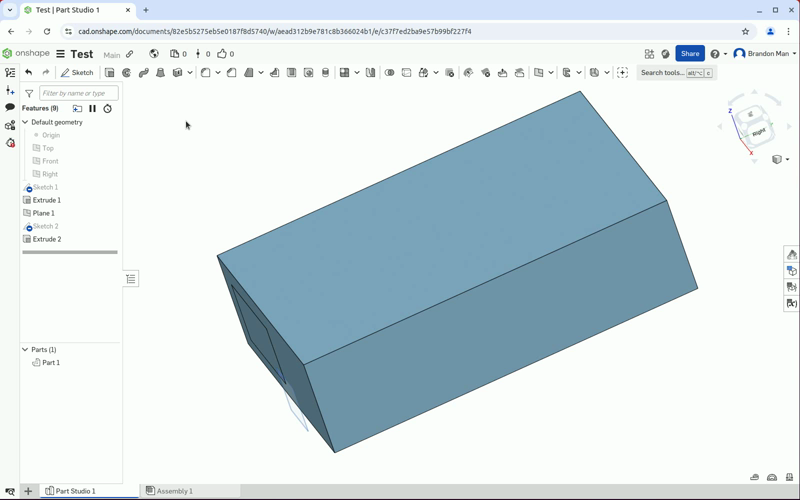
key(right, 2)
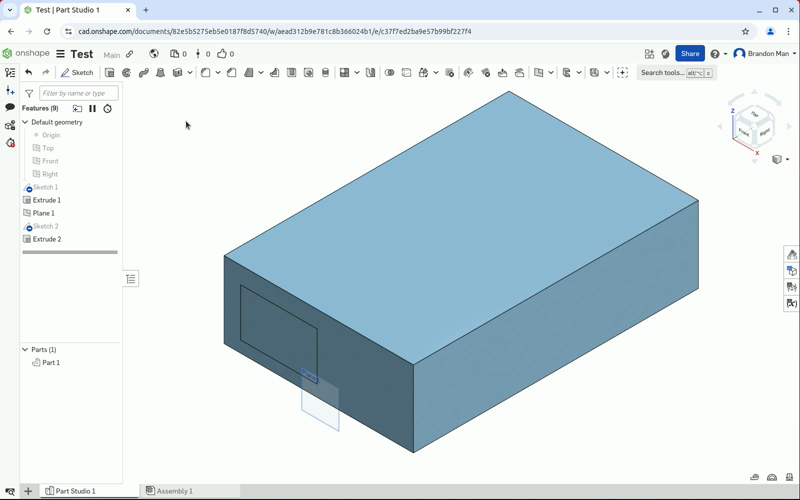
mouse_move(73, 189)
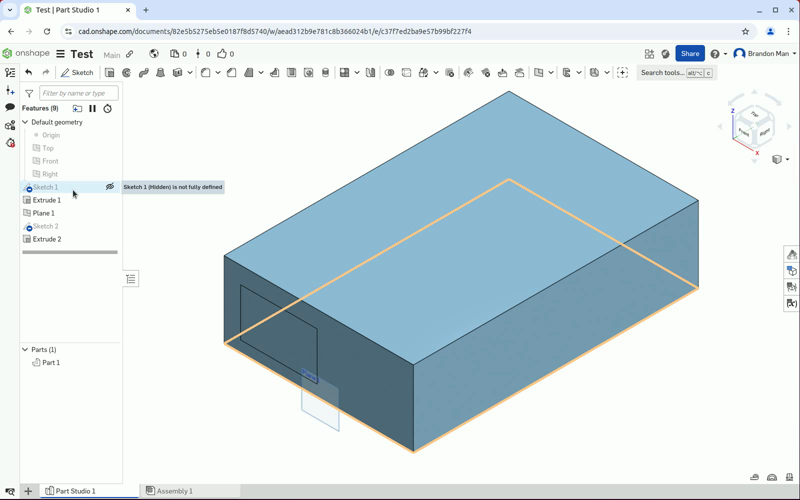
click(73, 189)